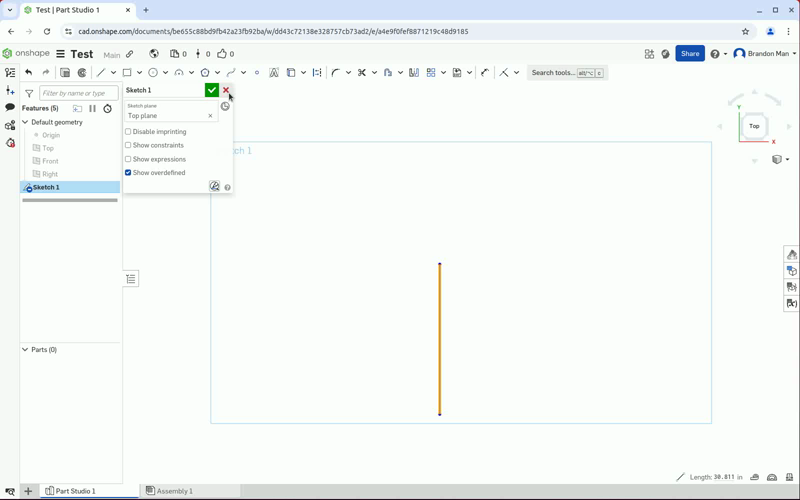
key(shift+h)
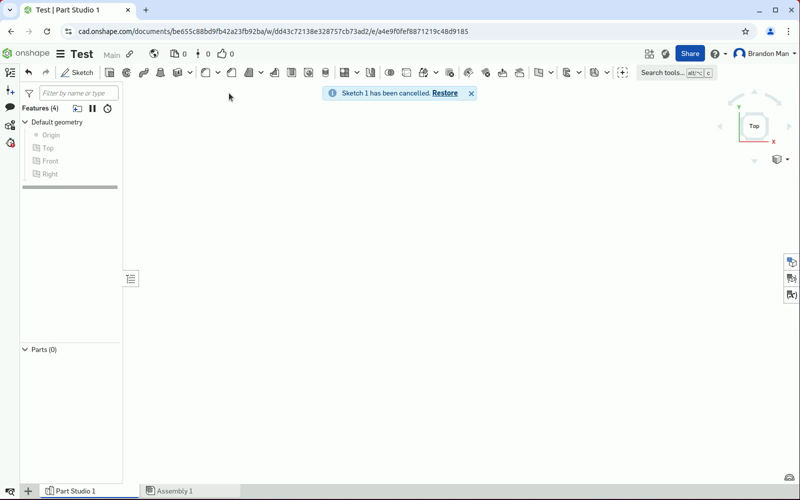
mouse_move(73, 352)
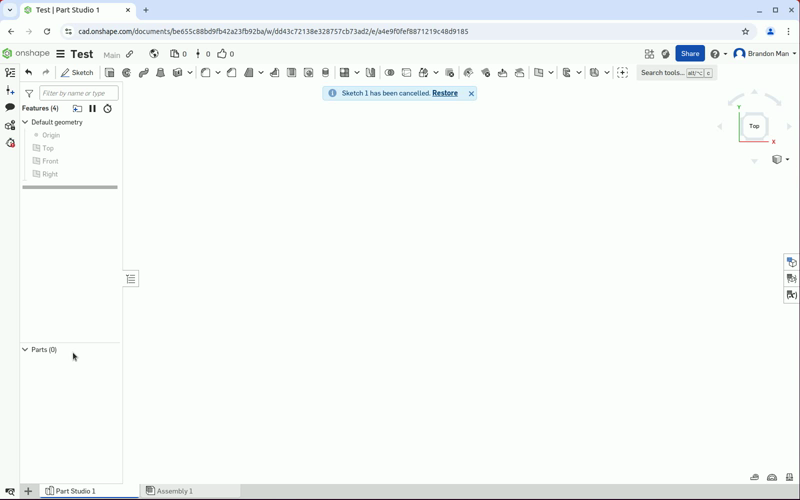
key(y)
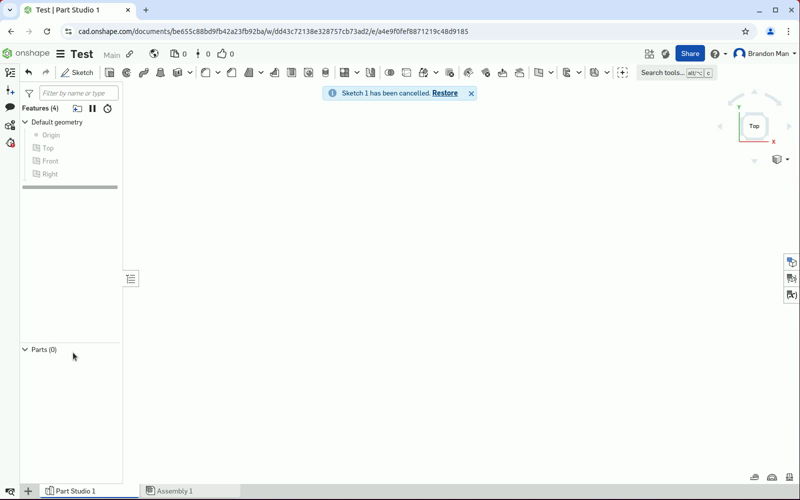
key(shift+p)
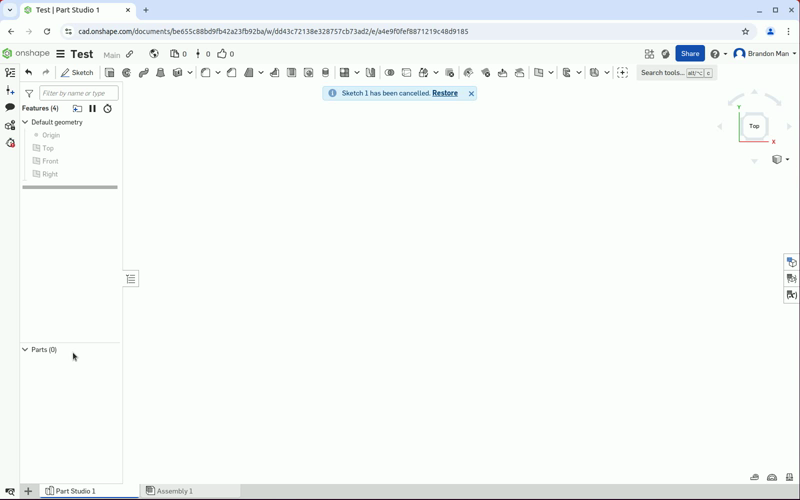
key(space)
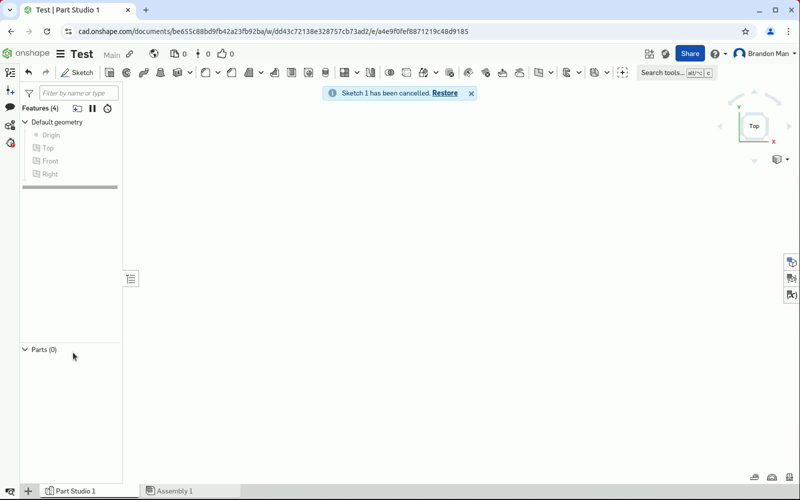
key_down(shift)
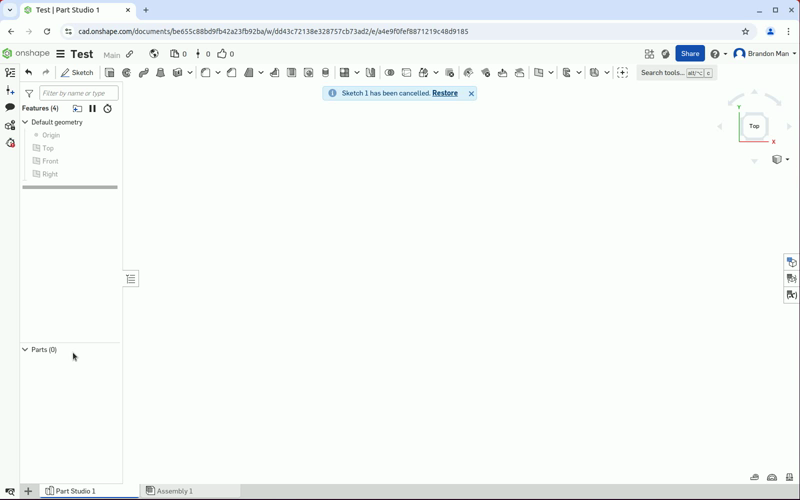
key(up)
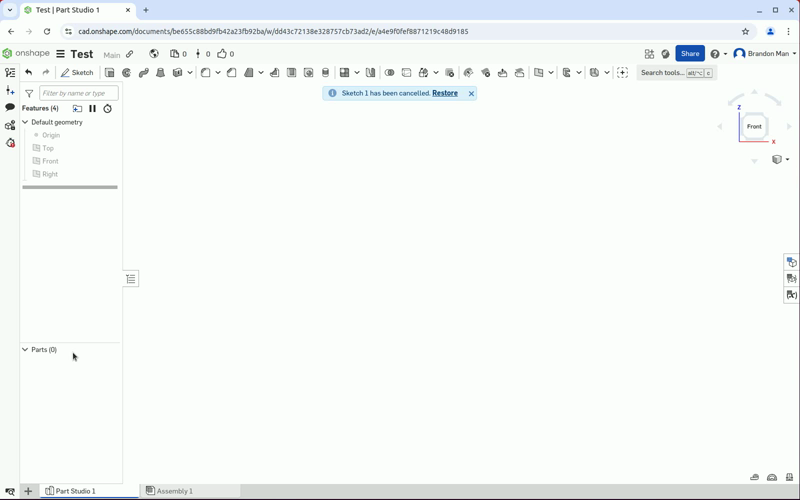
key_up(shift)
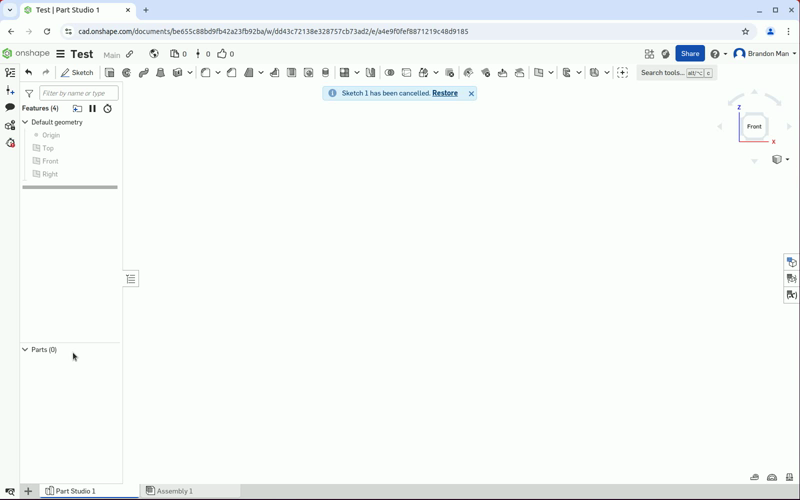
mouse_move(73, 352)
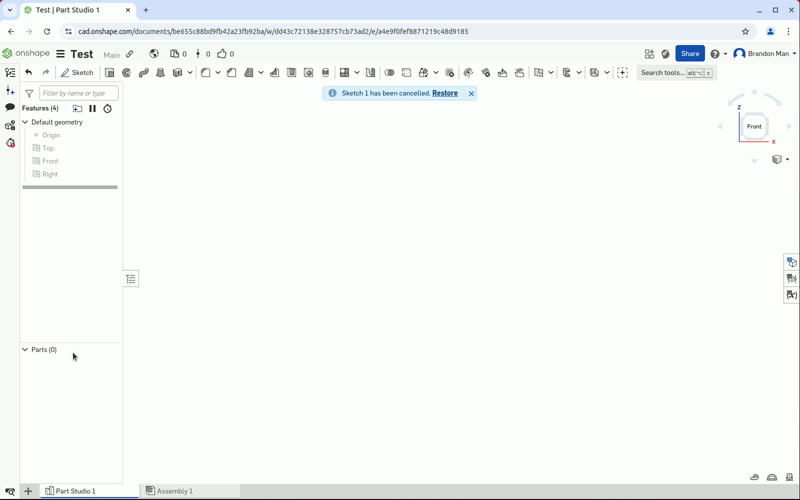
key(shift+y)
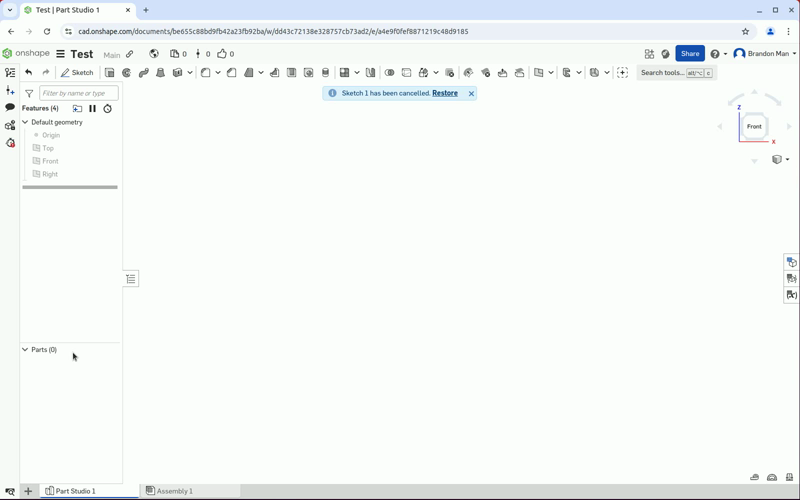
key(shift+s)
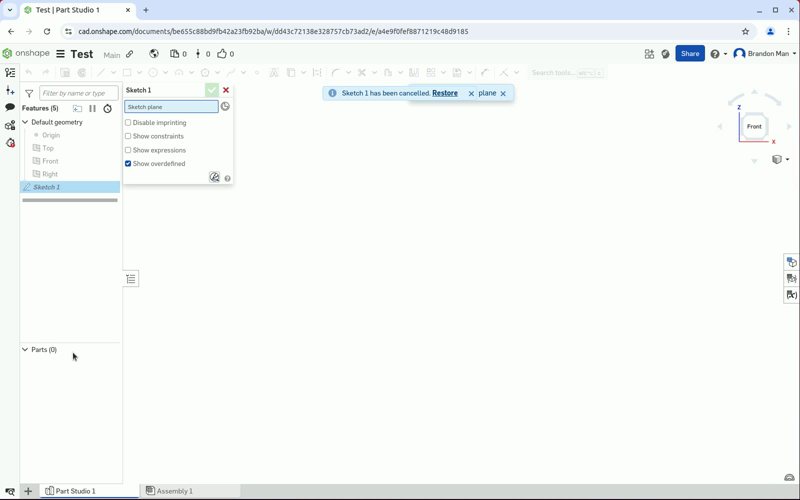
mouse_move(73, 163)
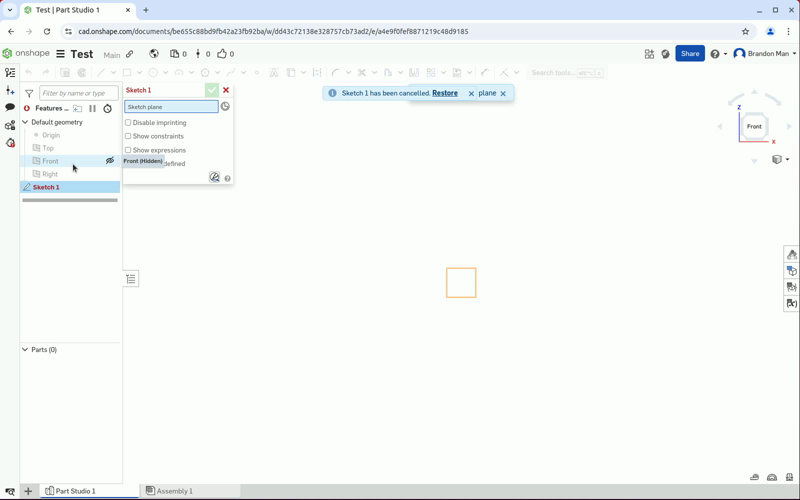
click(73, 163)
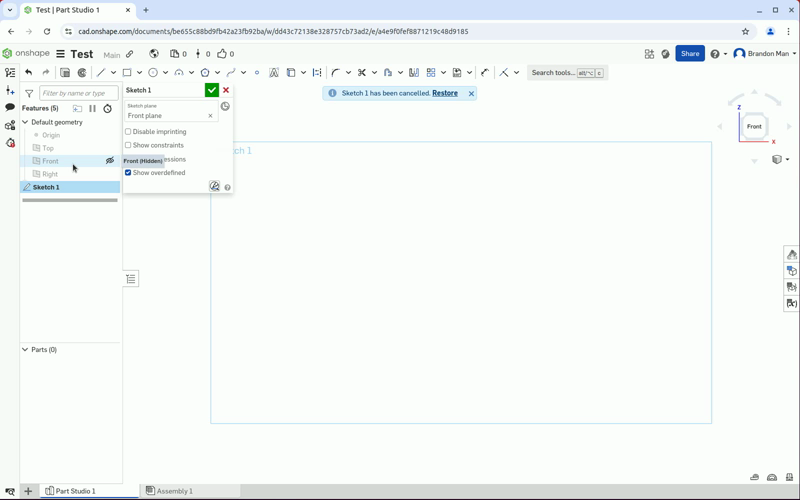
mouse_move(73, 352)
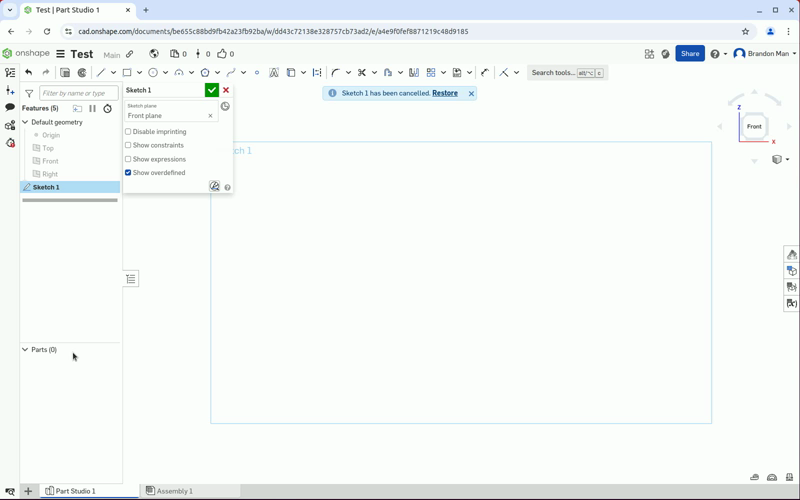
key(y)
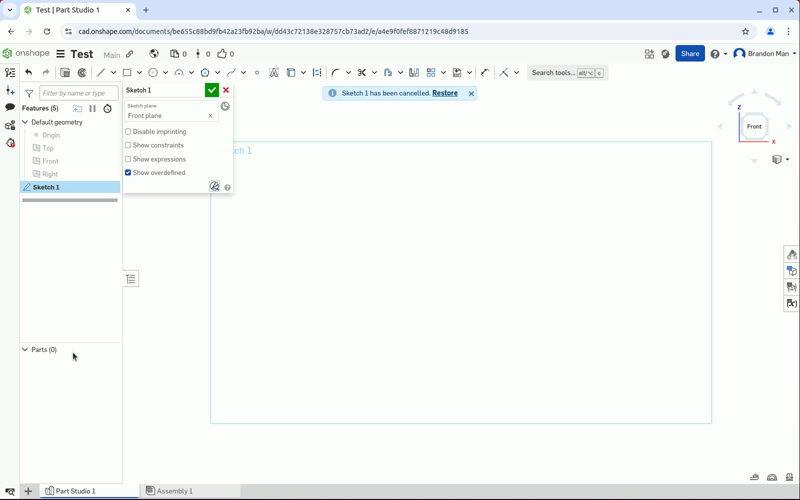
key(c)
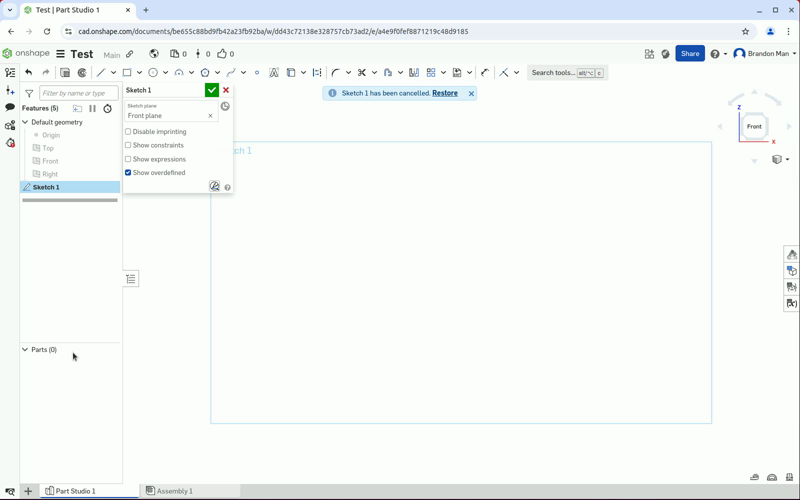
key_down(shift)
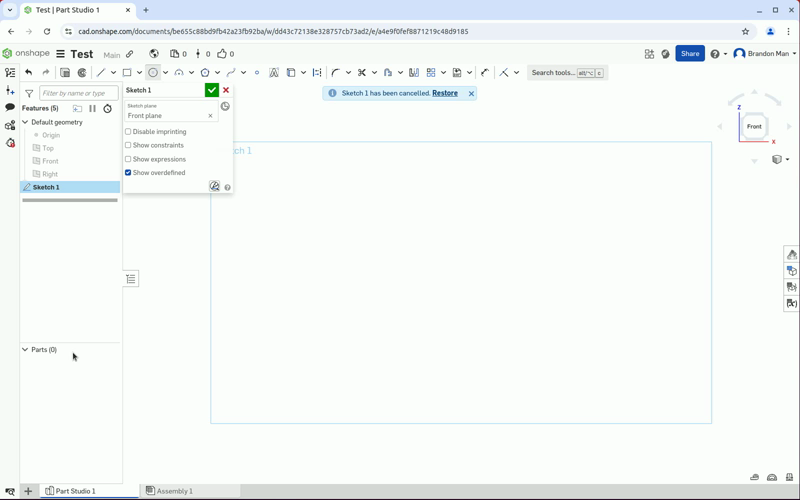
mouse_move(461, 282)
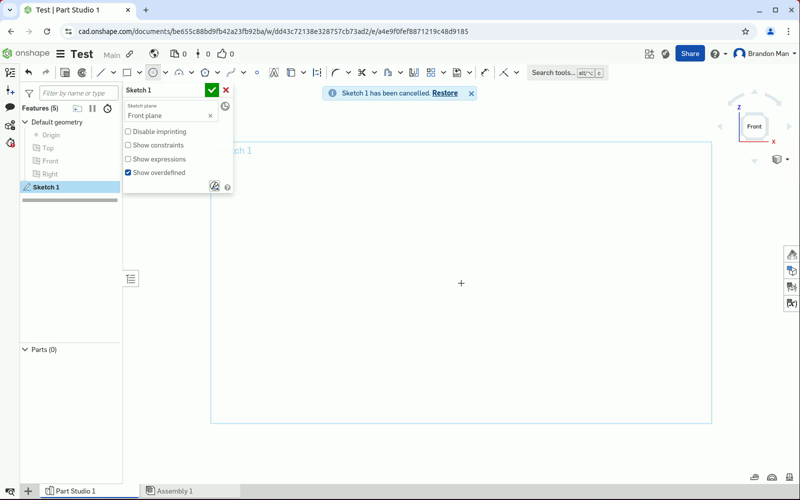
click(461, 282)
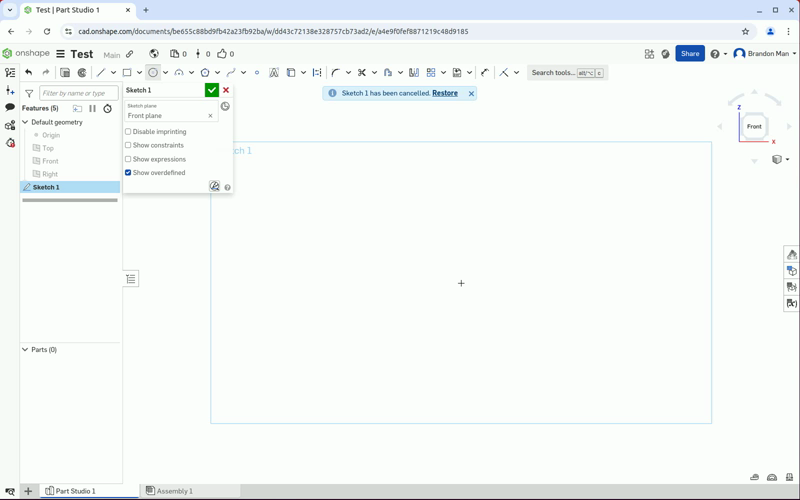
key_up(shift)
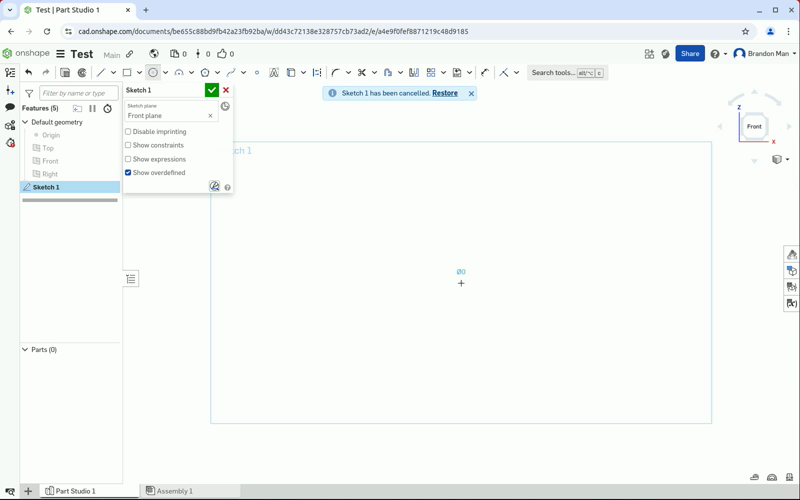
mouse_move(572, 282)
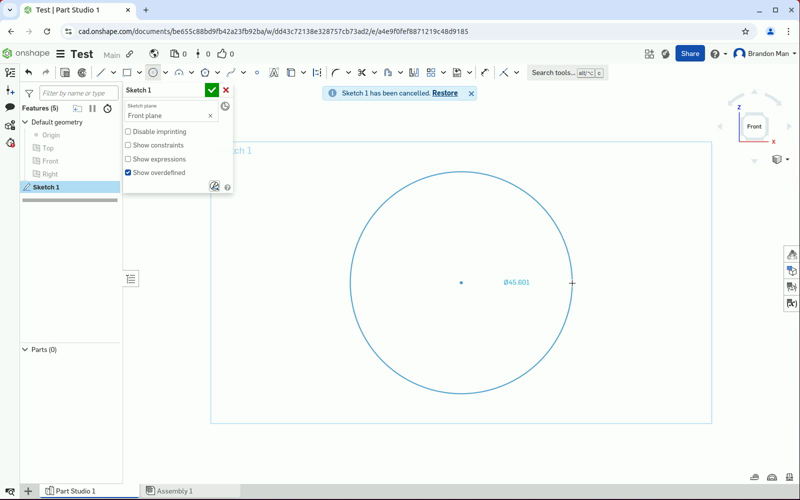
click(572, 282)
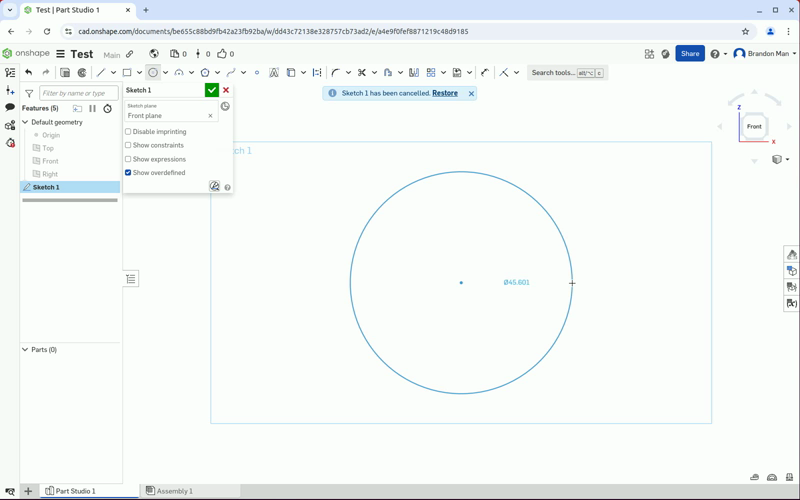
key(esc)
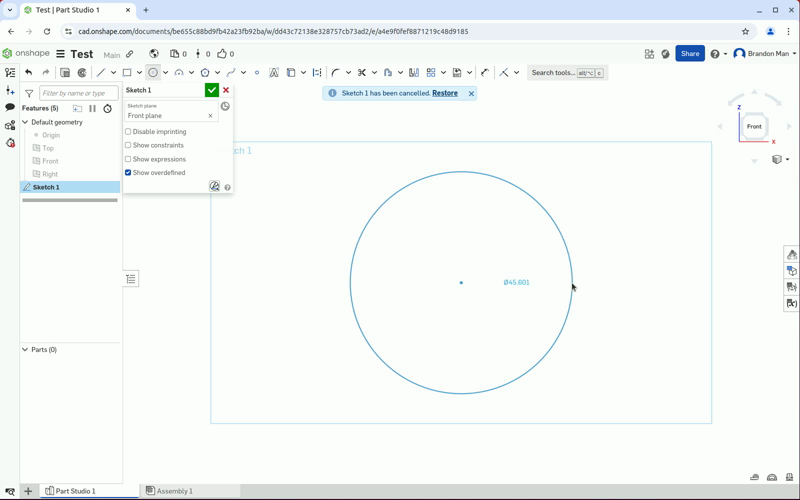
key(c)
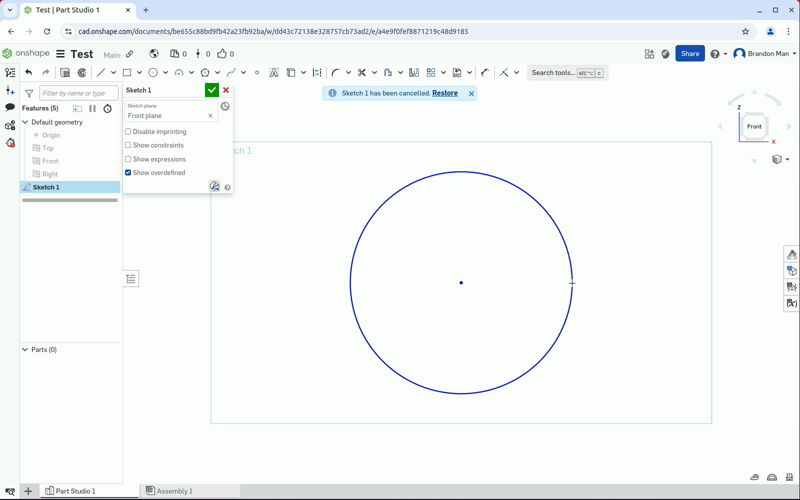
key_down(shift)
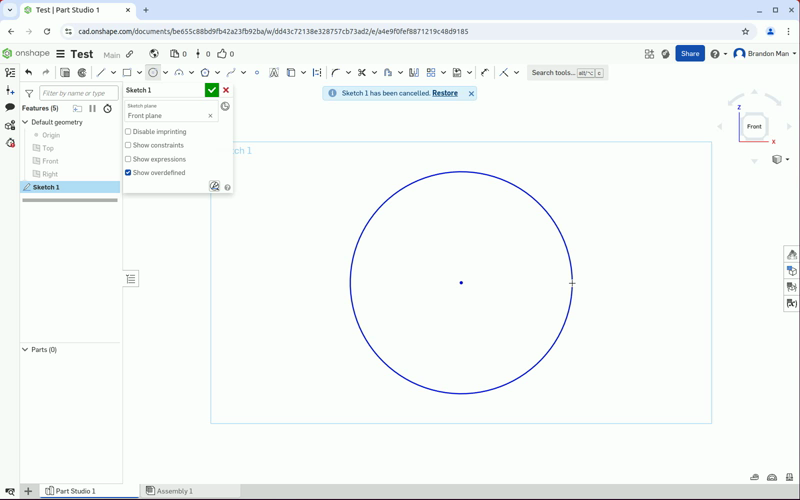
mouse_move(461, 282)
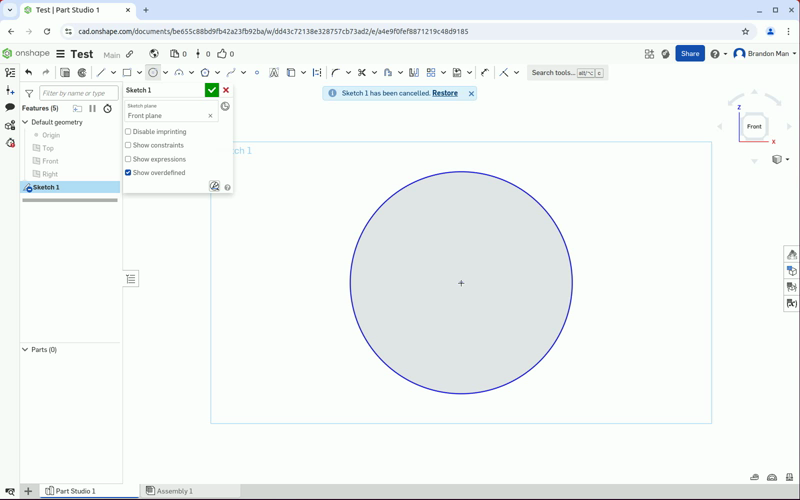
click(461, 282)
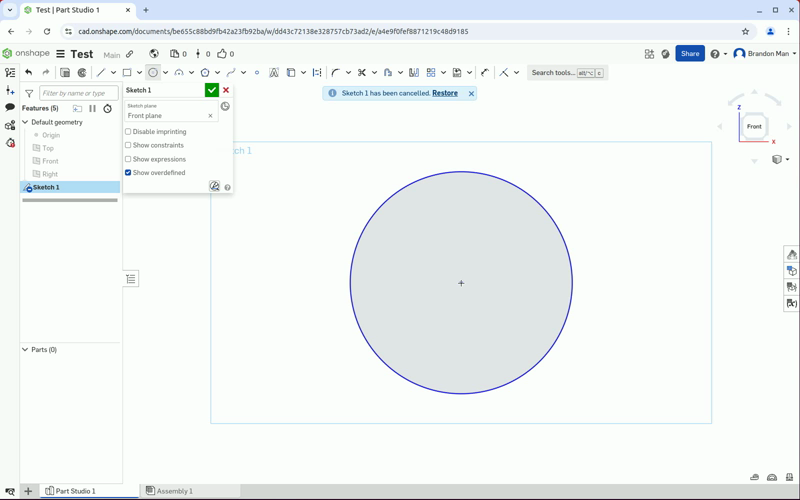
key_up(shift)
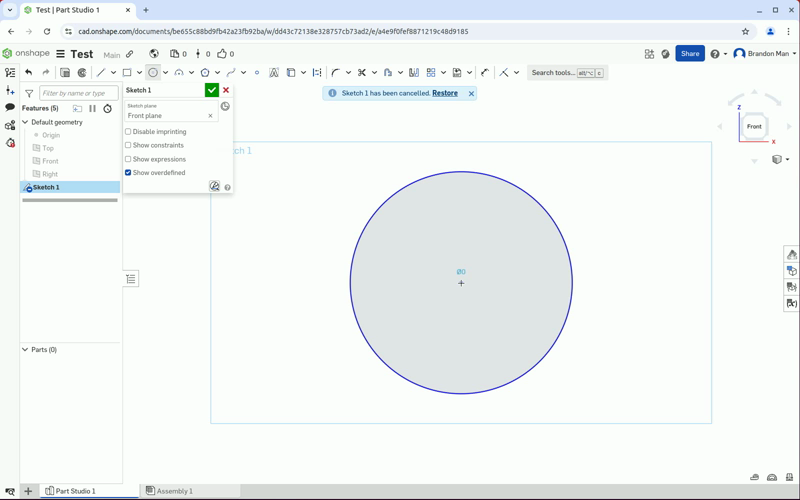
mouse_move(473, 282)
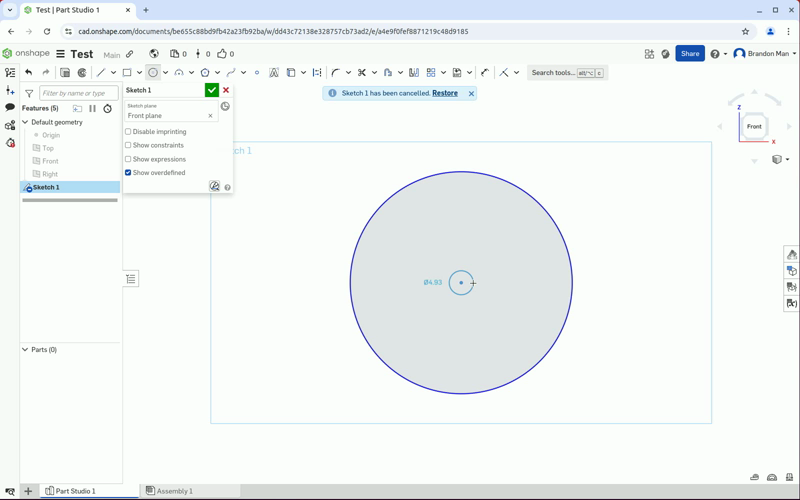
click(473, 282)
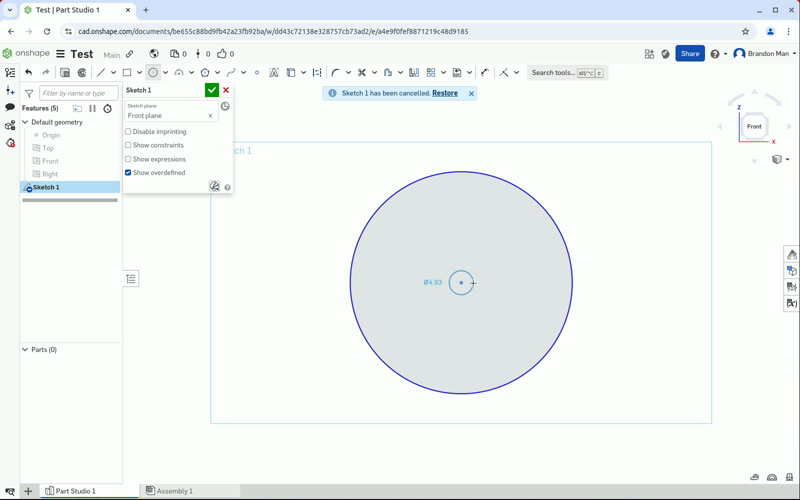
key(esc)
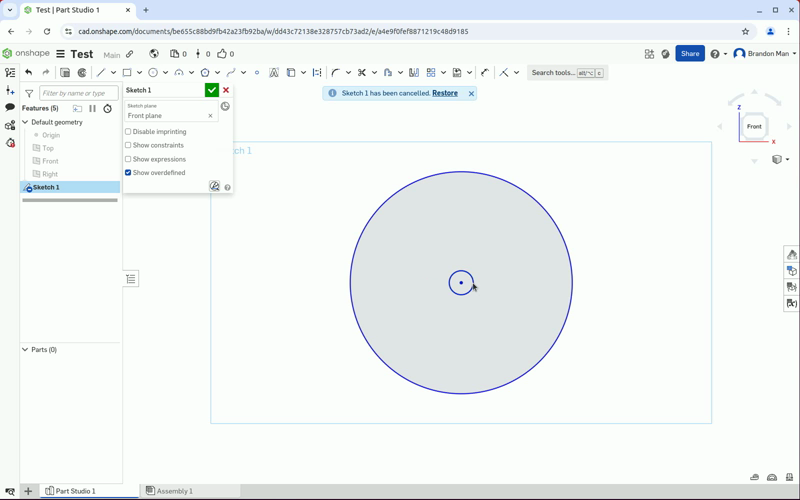
mouse_move(467, 240)
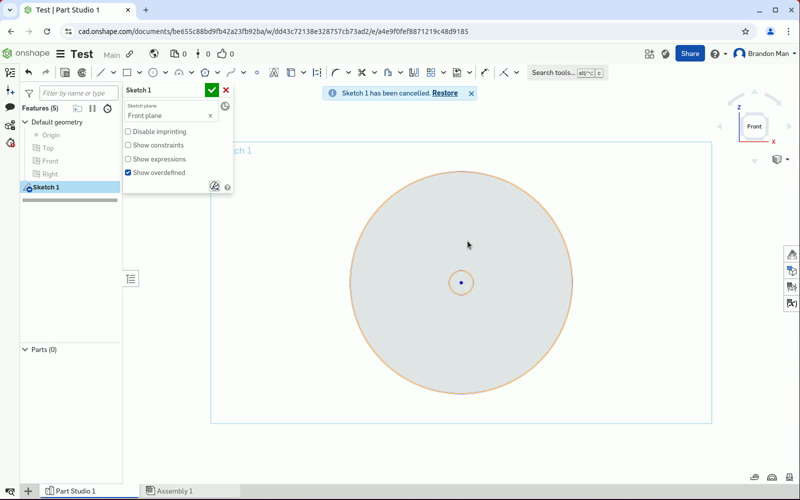
click(467, 240)
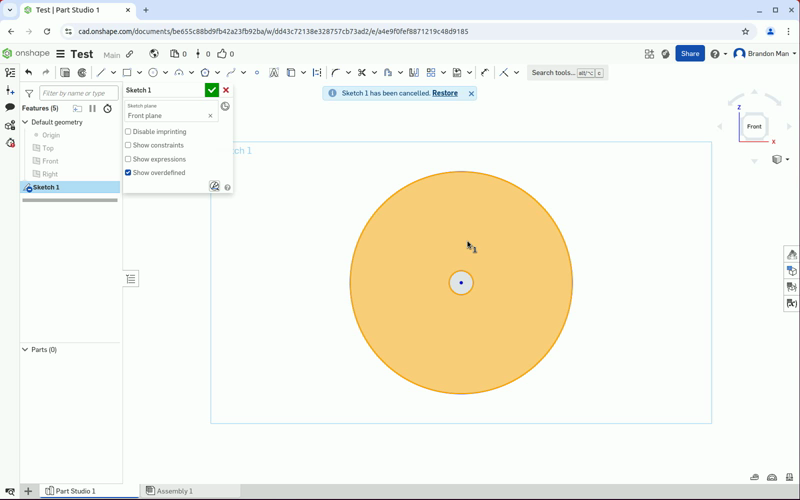
mouse_move(73, 352)
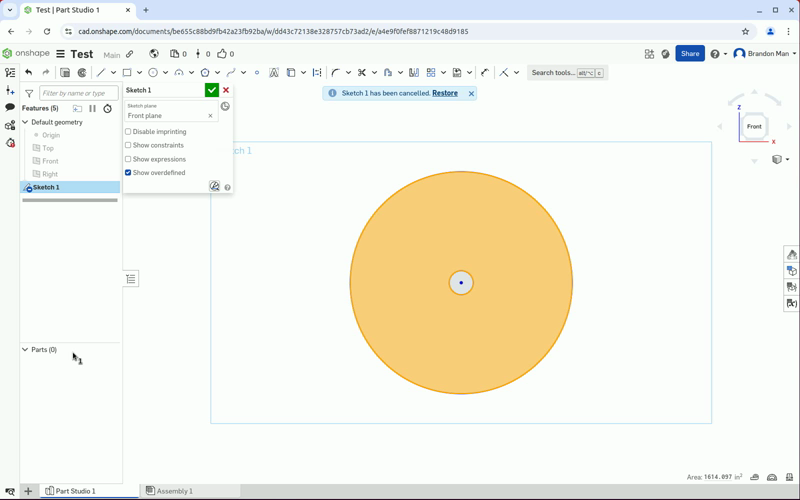
key(shift+y)
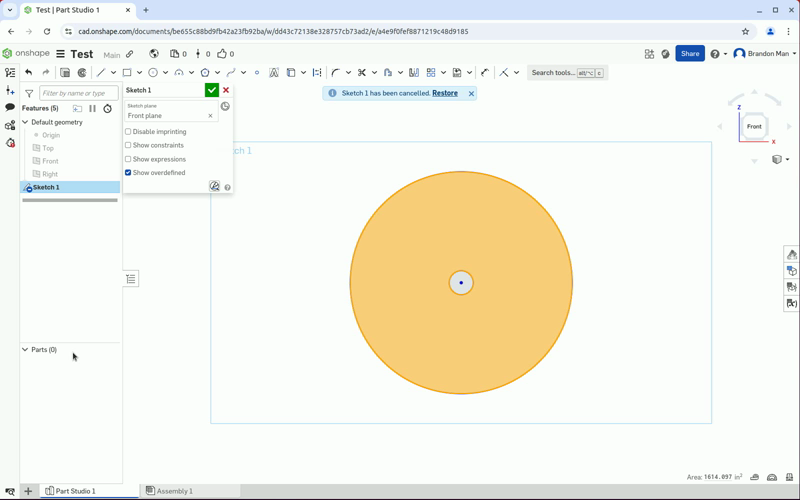
key(shift+e)
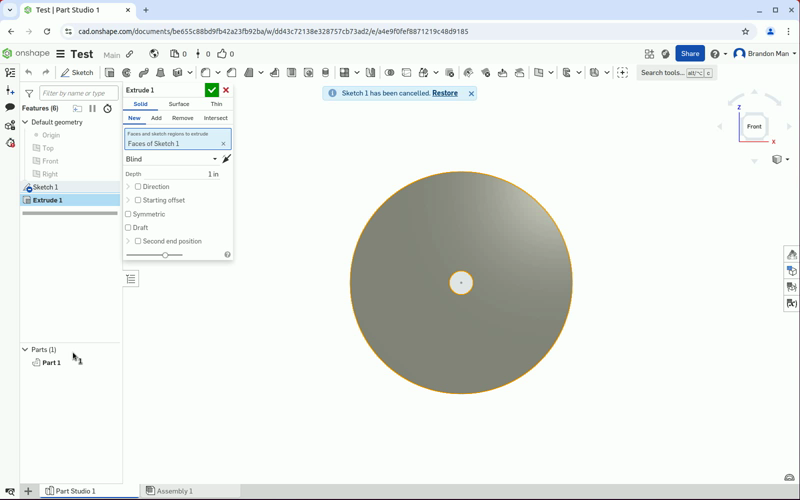
mouse_move(143, 106)
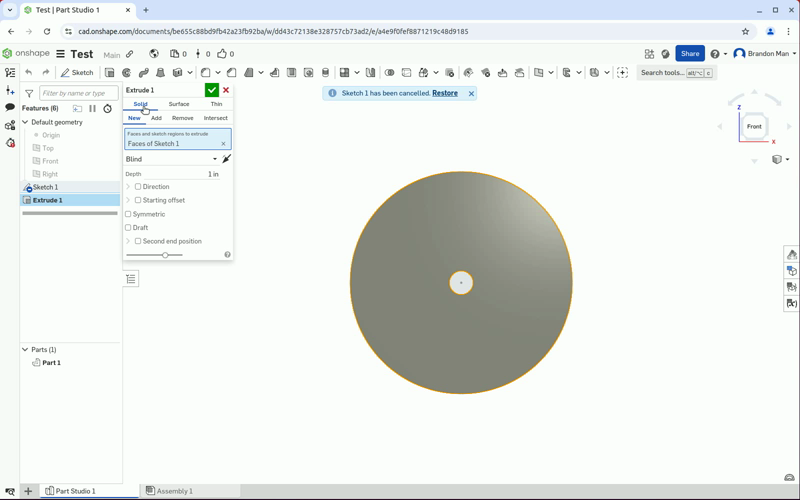
click(143, 106)
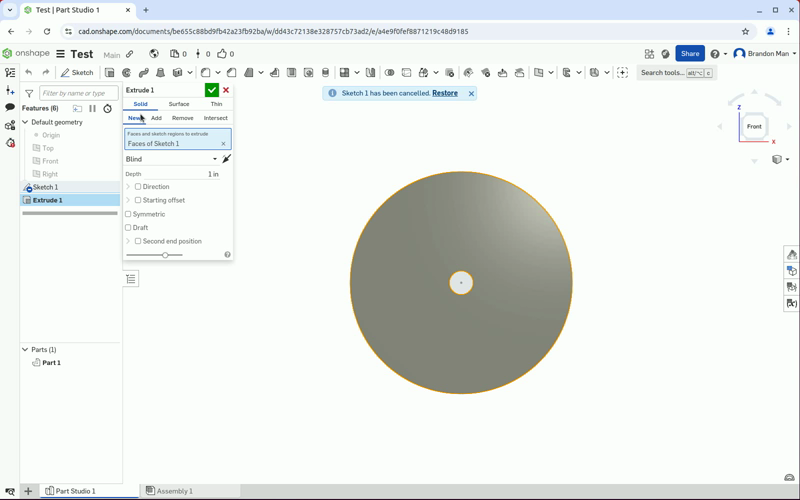
mouse_move(137, 120)
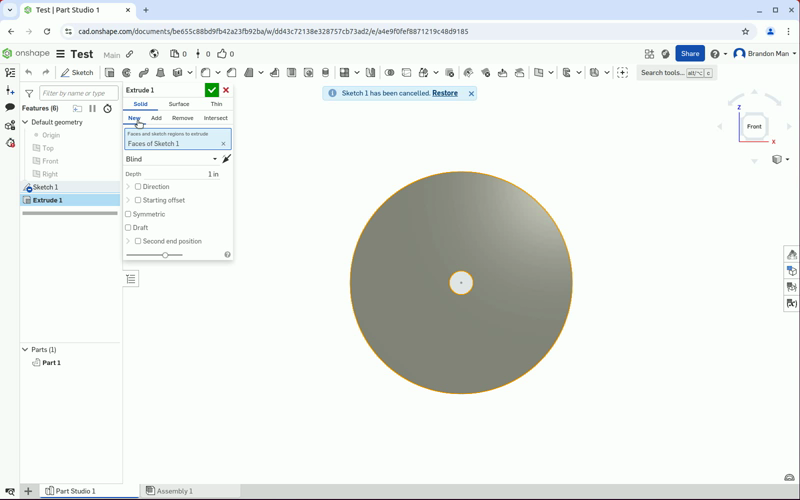
click(137, 120)
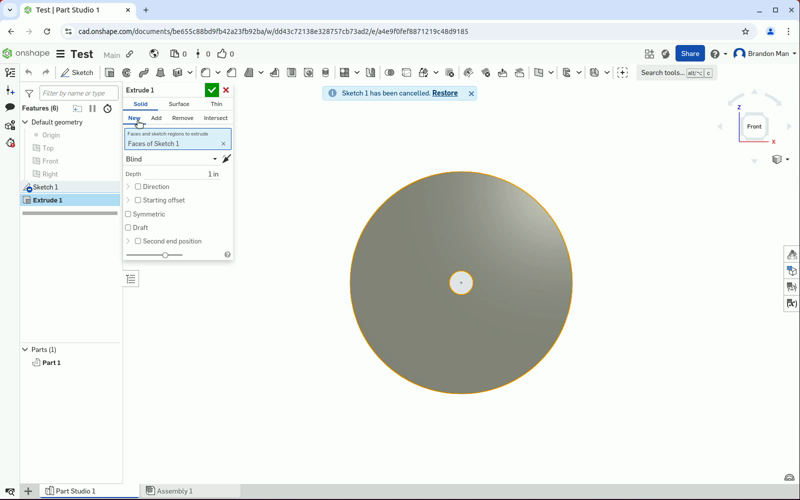
key(tab, 4)
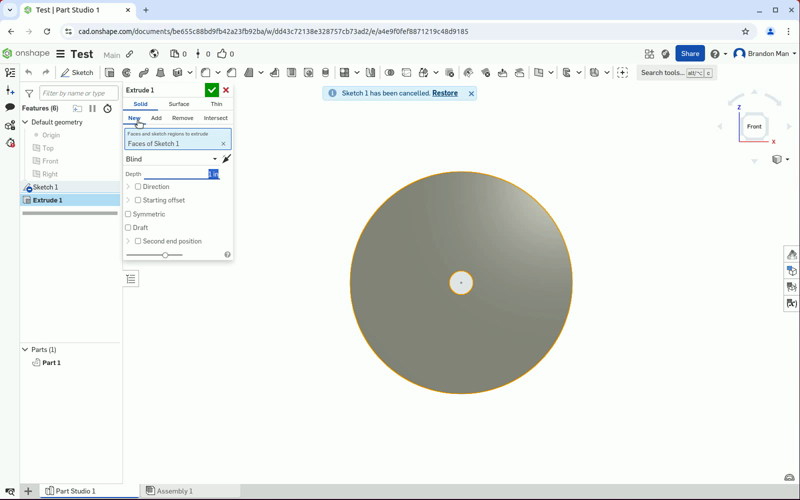
text(5.777)
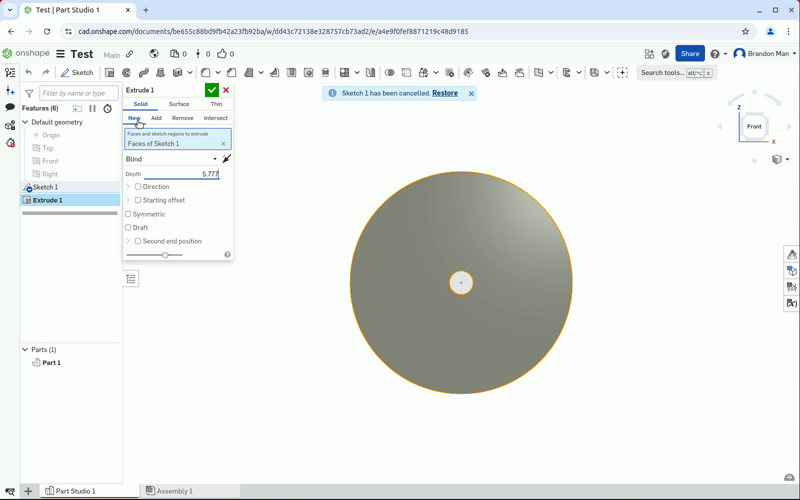
key(enter)
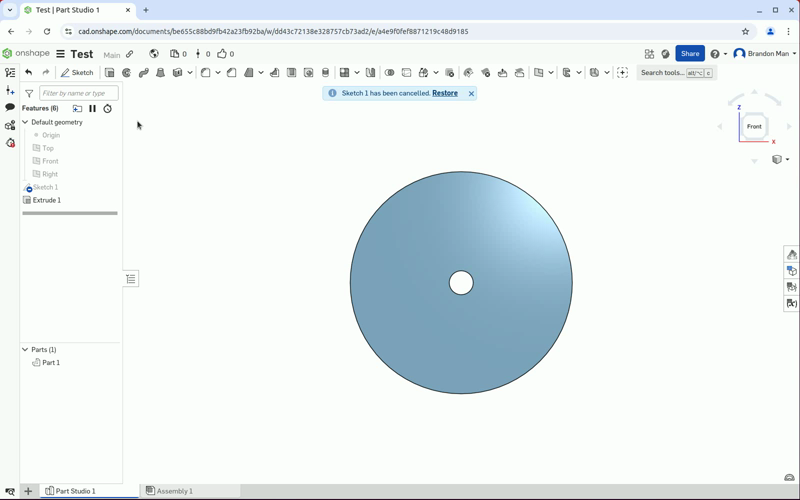
key(shift+h)
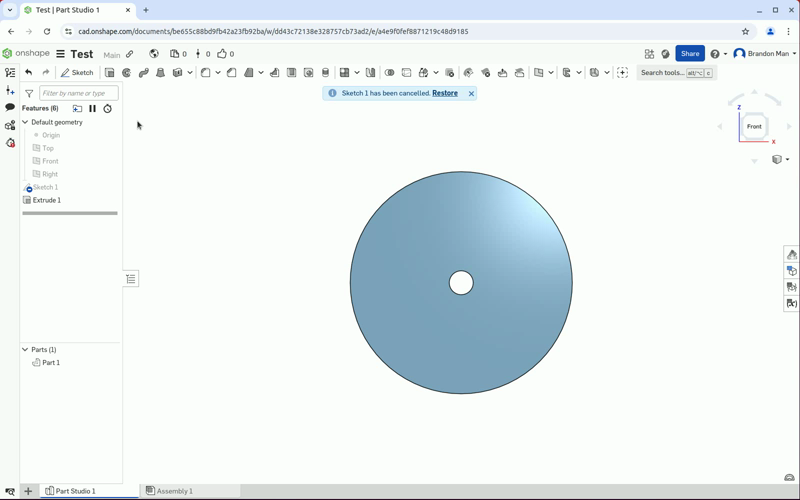
key(shift+h)
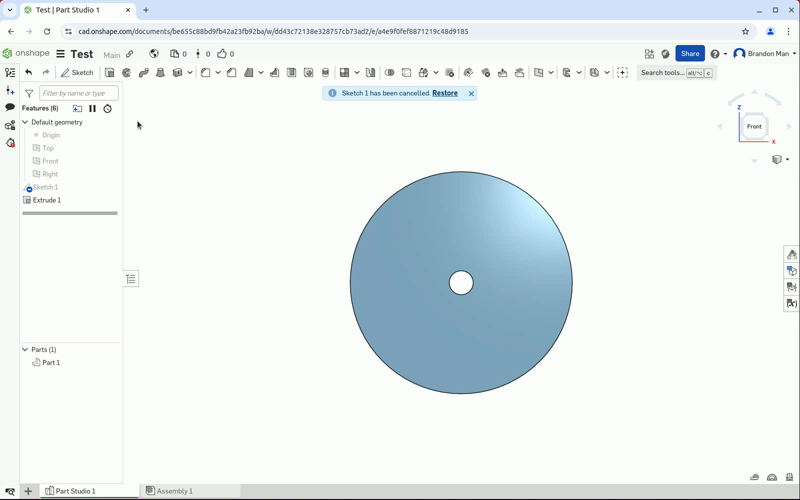
mouse_move(73, 189)
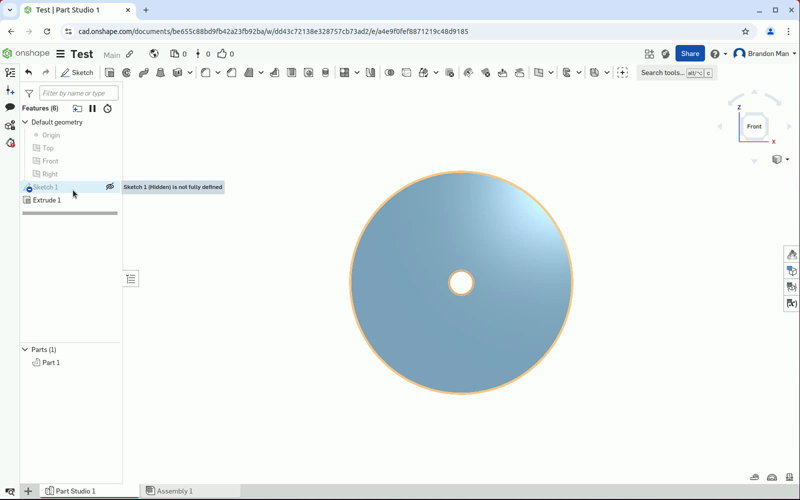
click(73, 189)
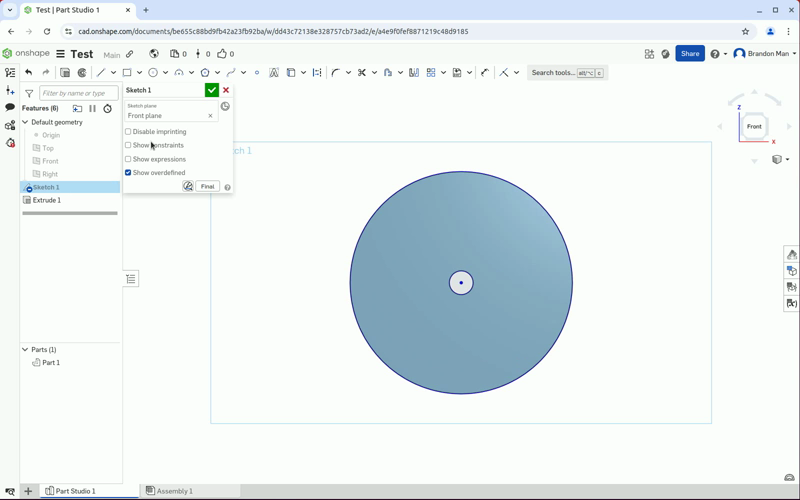
mouse_move(229, 92)
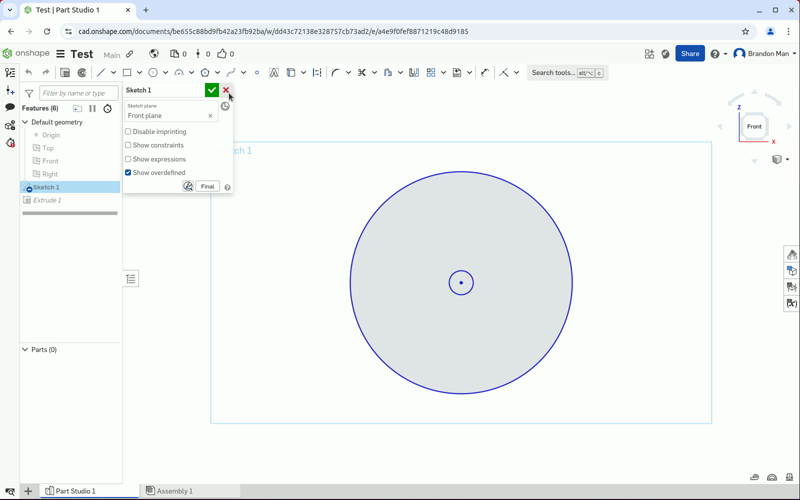
click(229, 92)
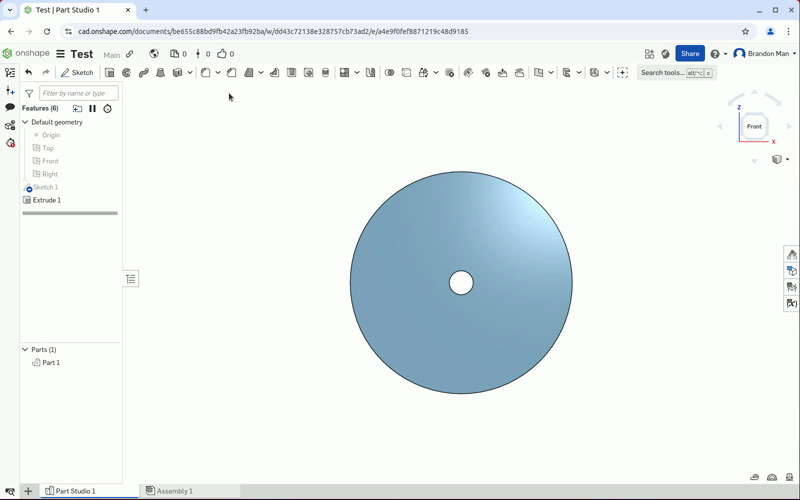
mouse_move(541, 75)
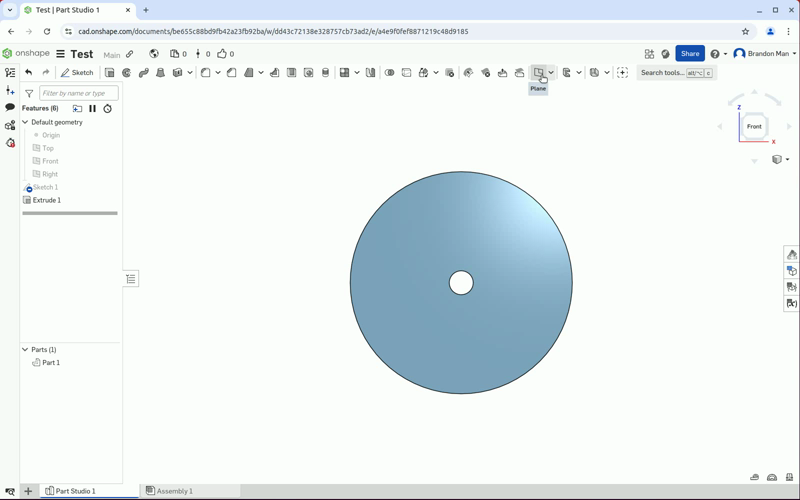
click(541, 75)
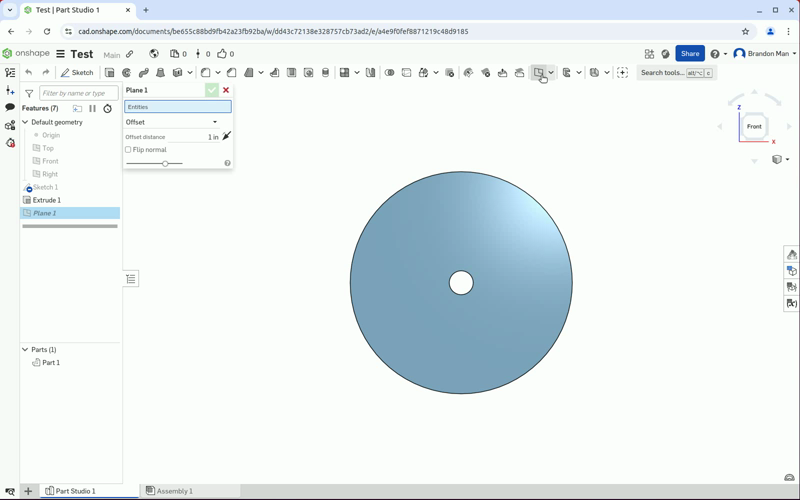
mouse_move(73, 163)
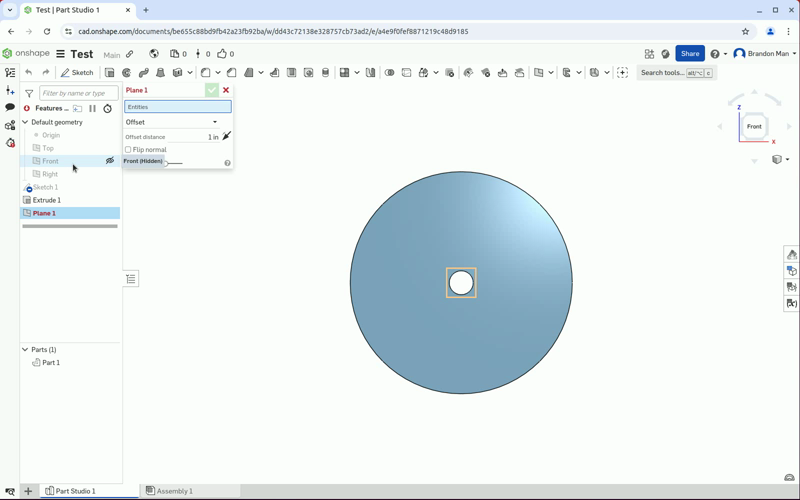
click(73, 163)
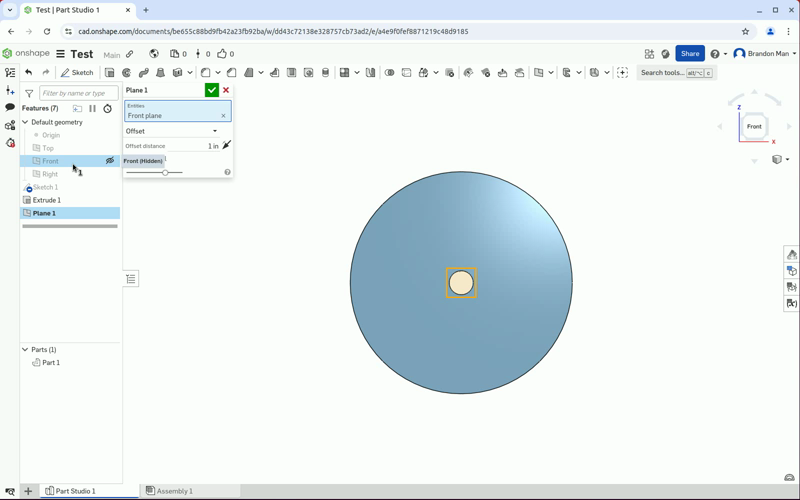
key(tab, 2)
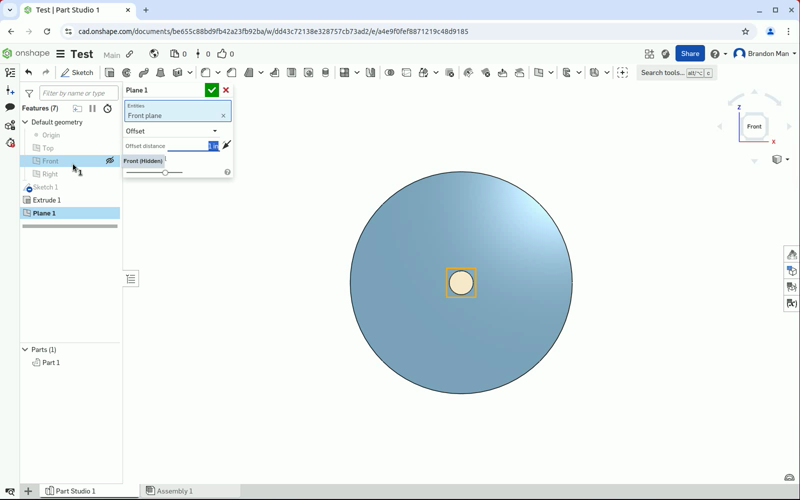
text(5.792)
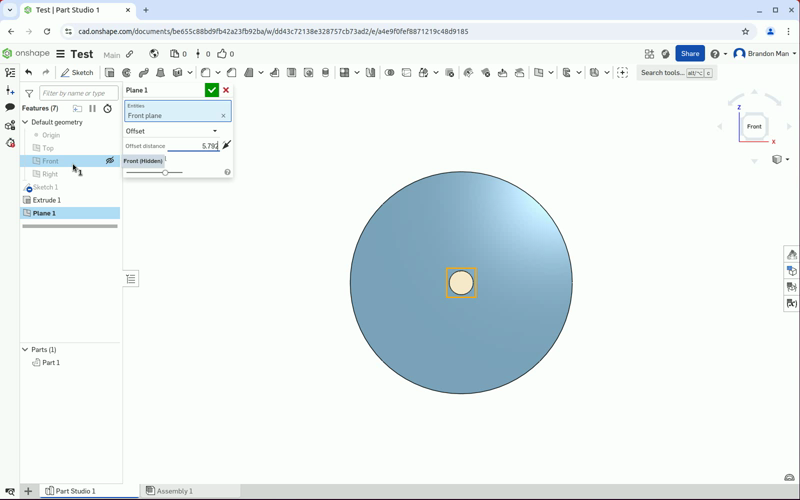
key(enter, 2)
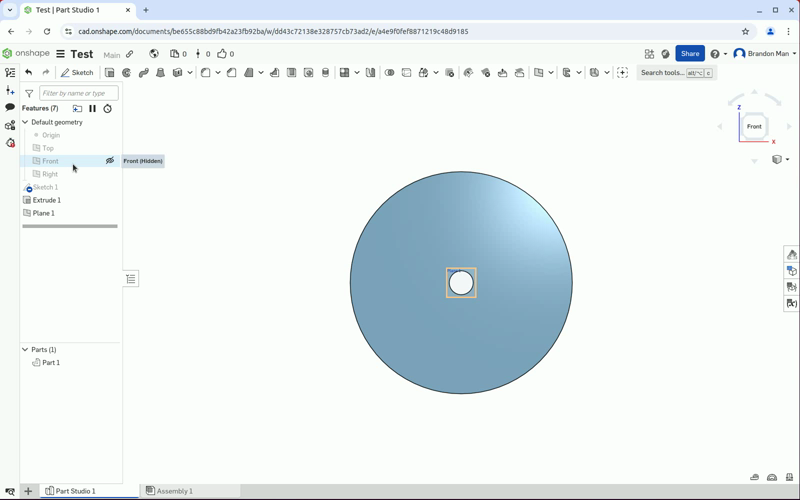
key(shift+s)
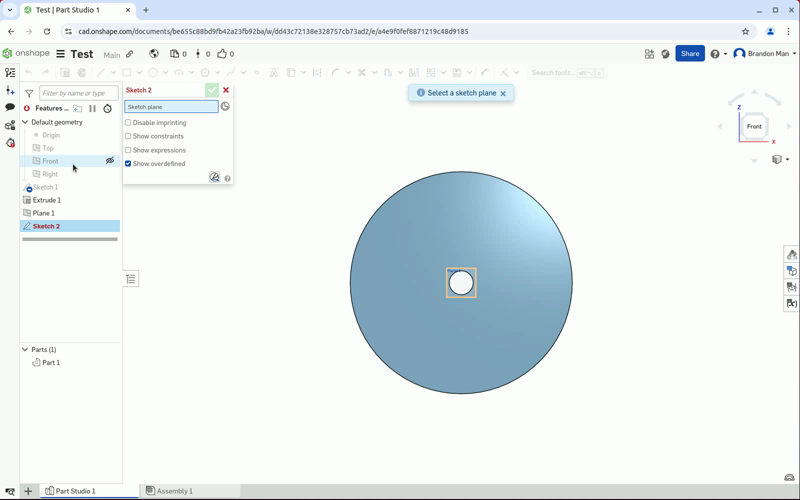
mouse_move(73, 215)
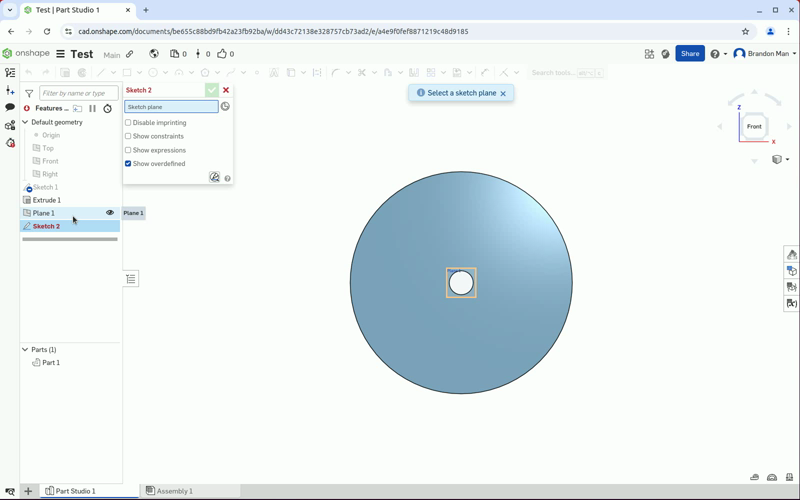
click(73, 215)
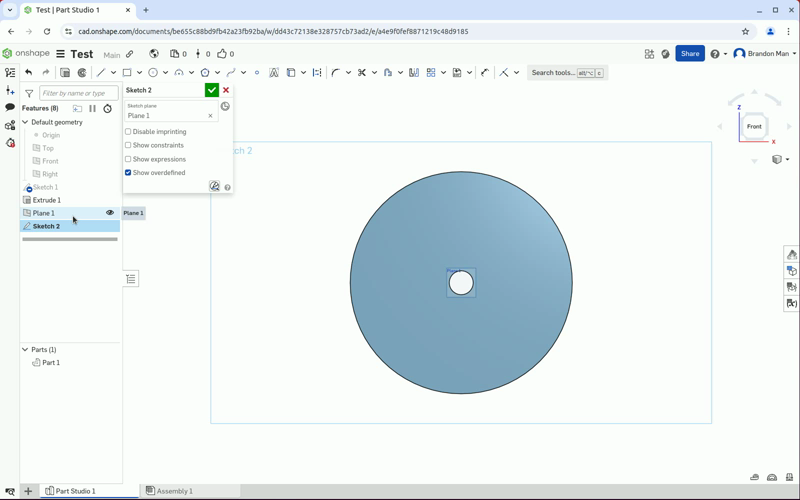
mouse_move(73, 352)
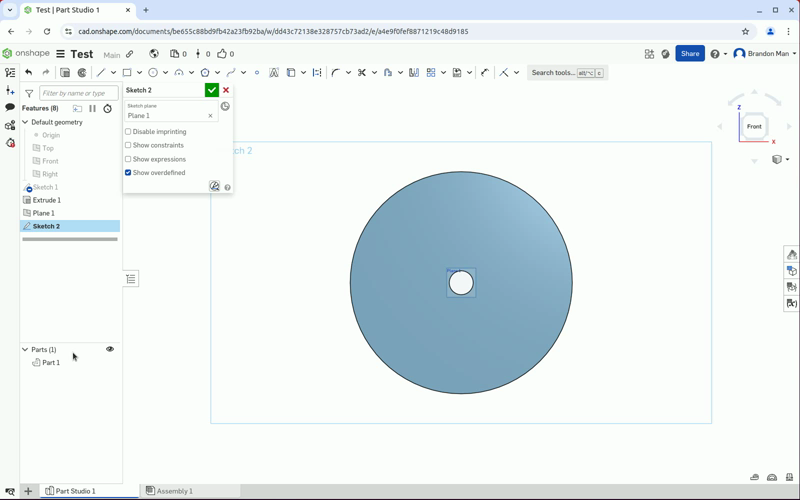
key(y)
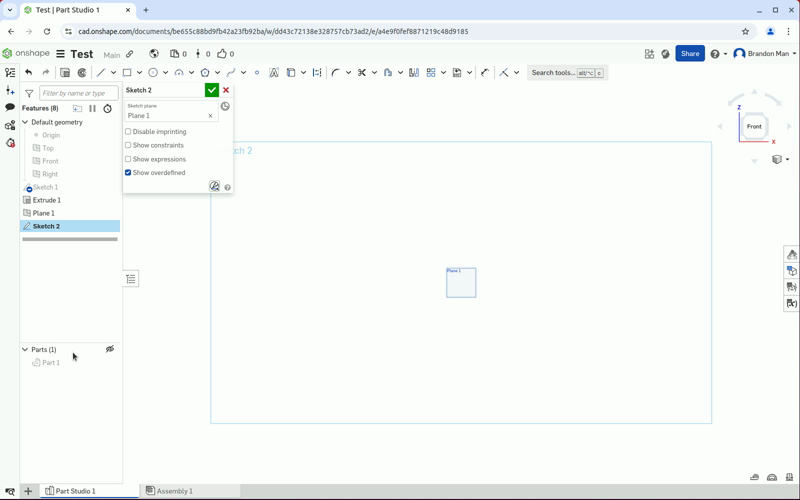
key(c)
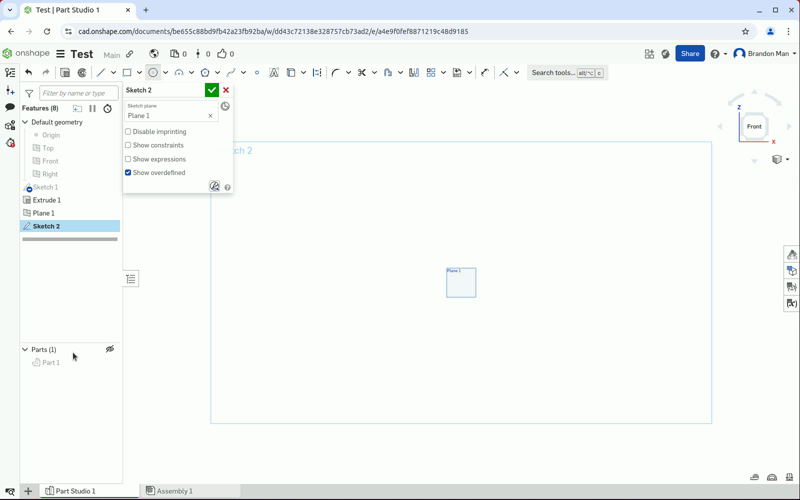
key_down(shift)
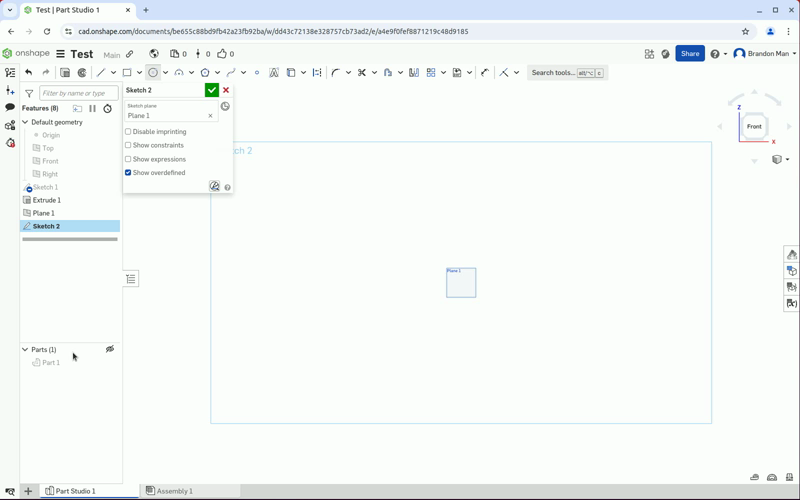
mouse_move(461, 282)
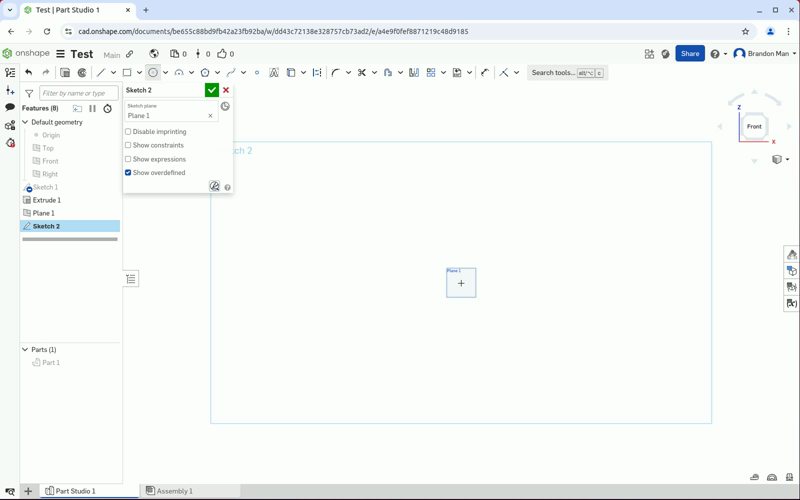
click(461, 282)
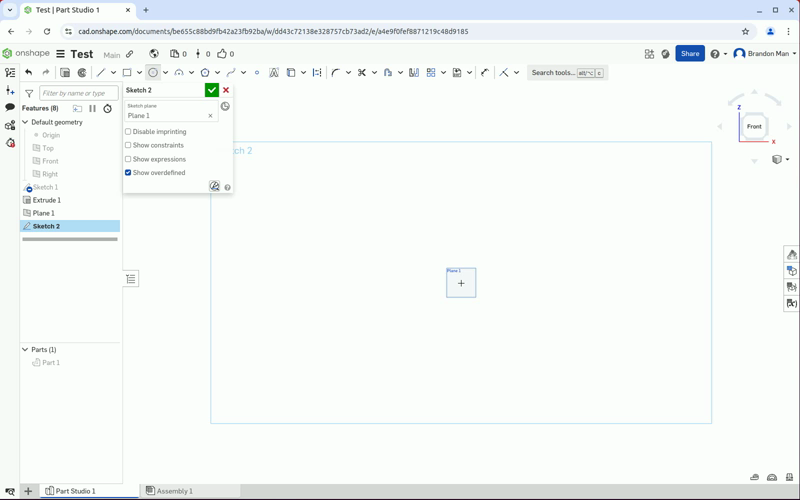
key_up(shift)
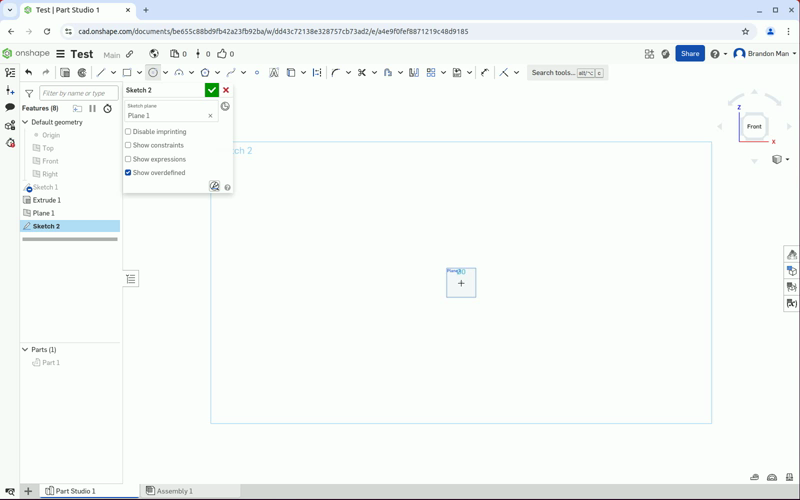
mouse_move(480, 282)
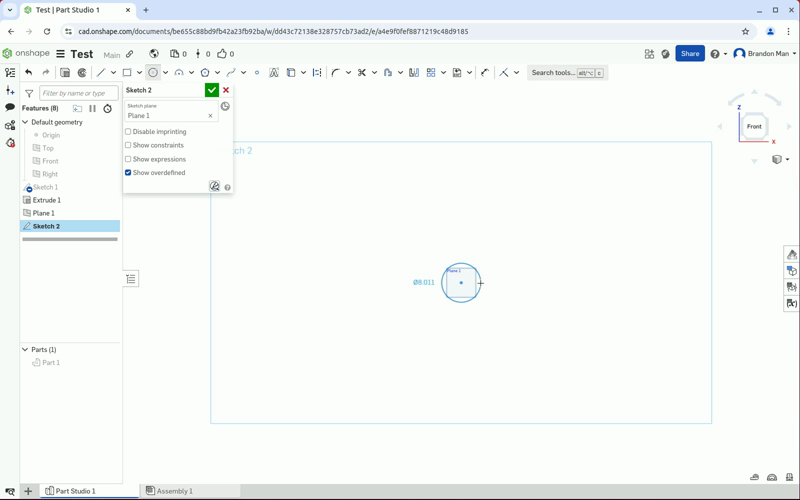
click(480, 282)
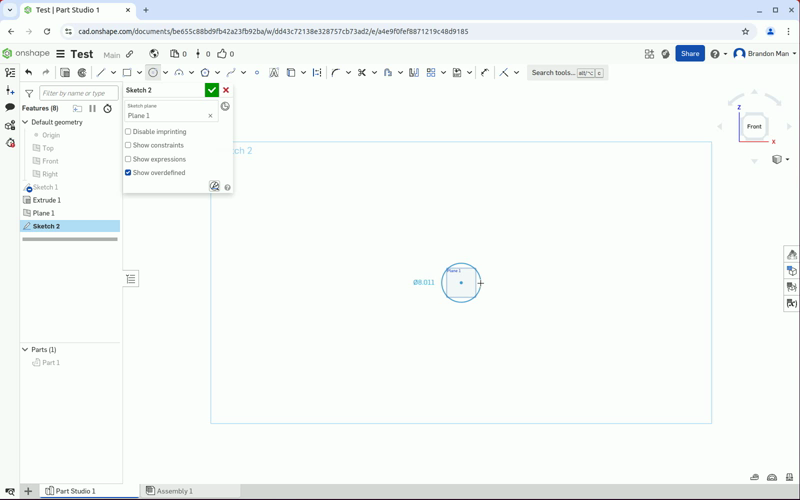
key(esc)
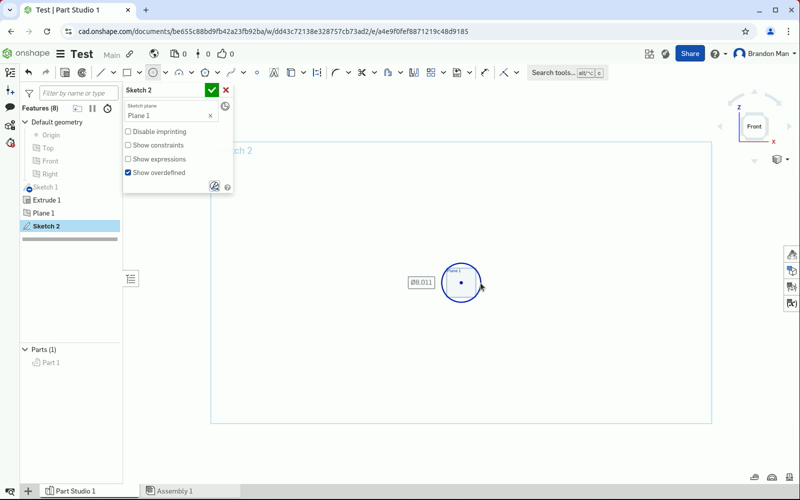
key(c)
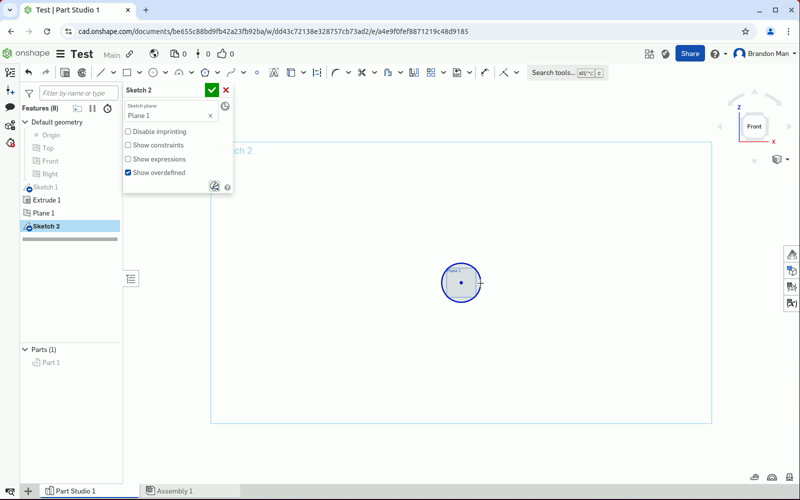
key_down(shift)
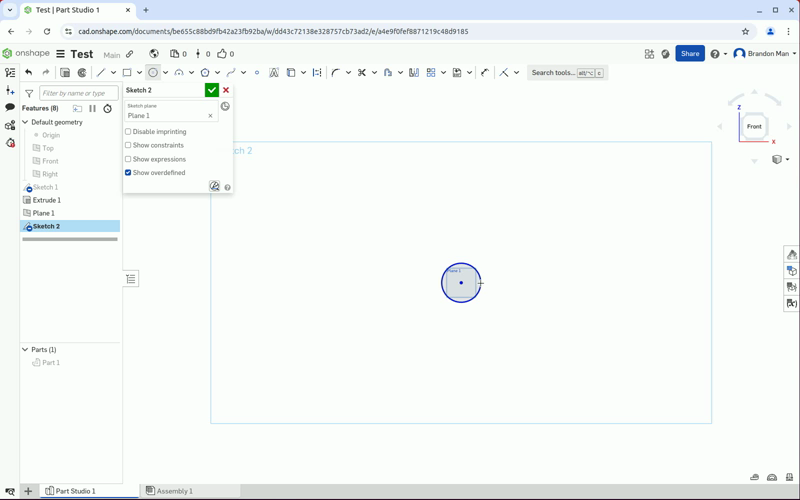
mouse_move(461, 282)
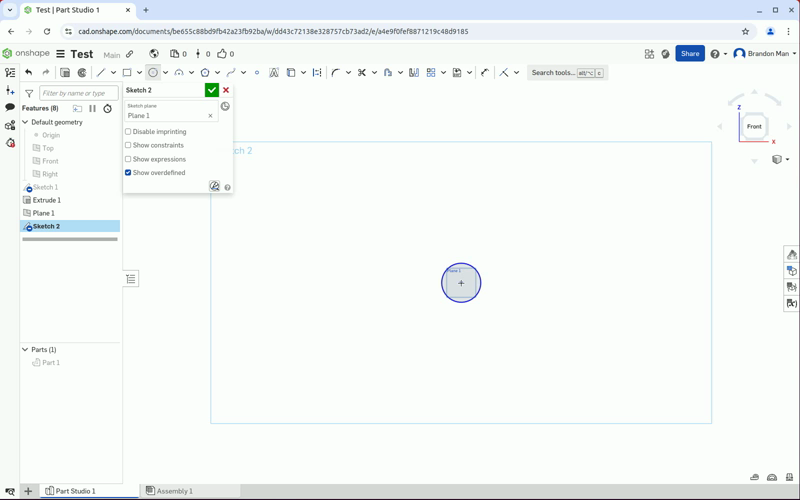
click(461, 282)
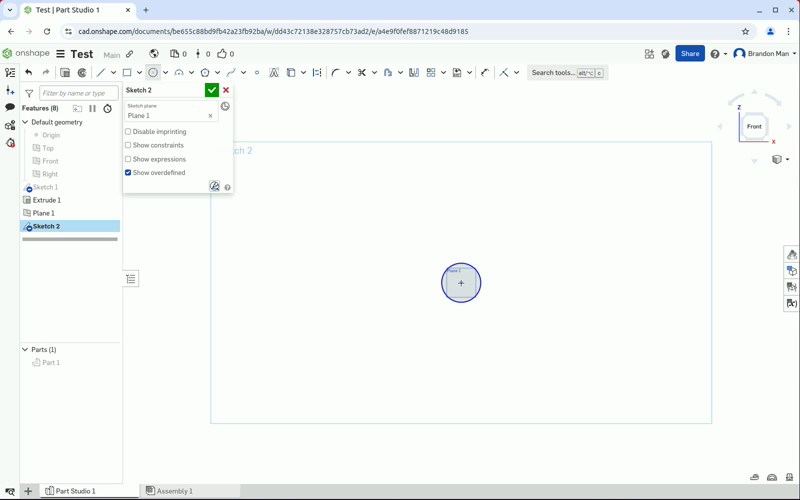
key_up(shift)
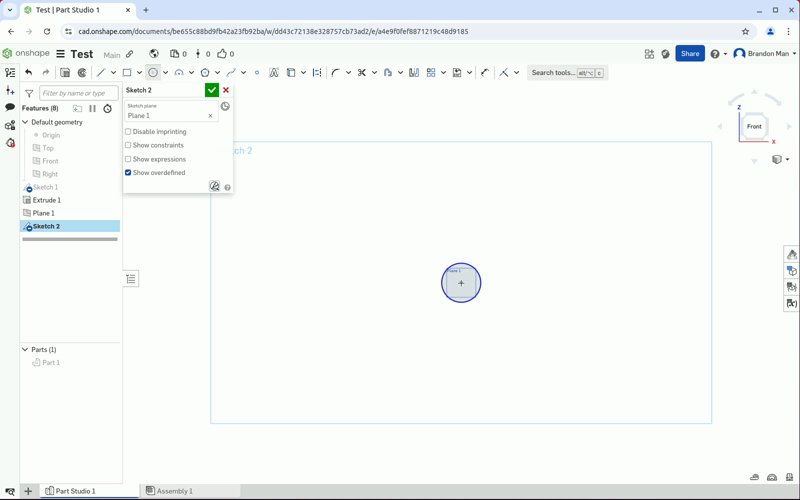
mouse_move(473, 282)
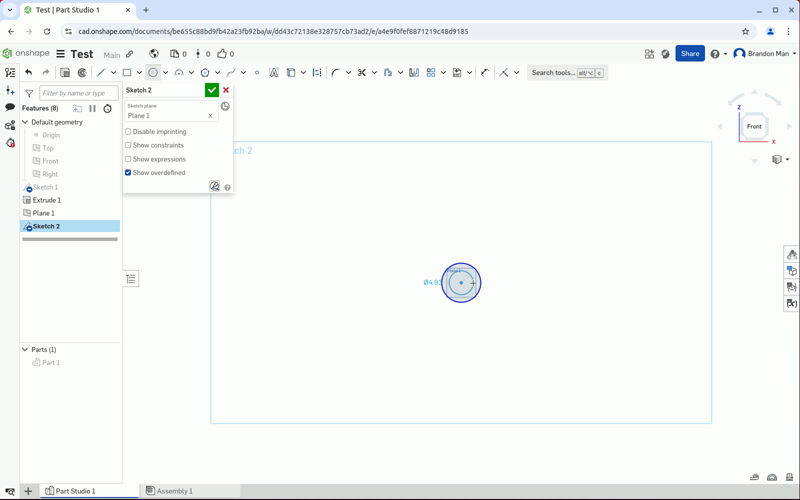
click(473, 282)
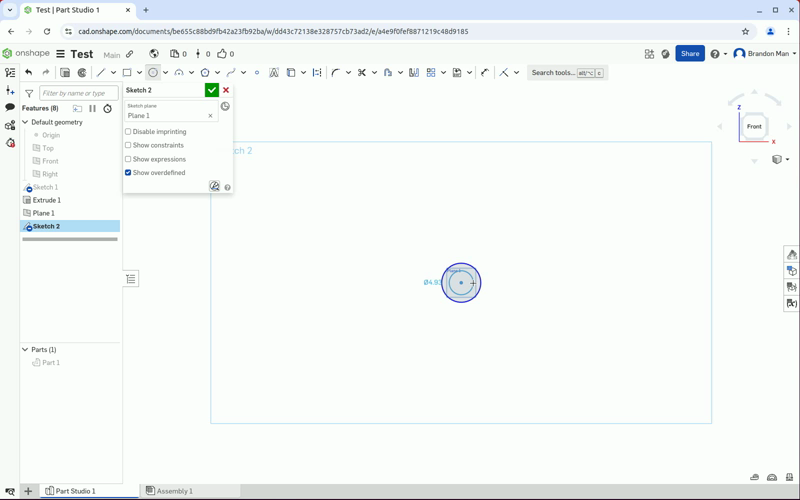
key(esc)
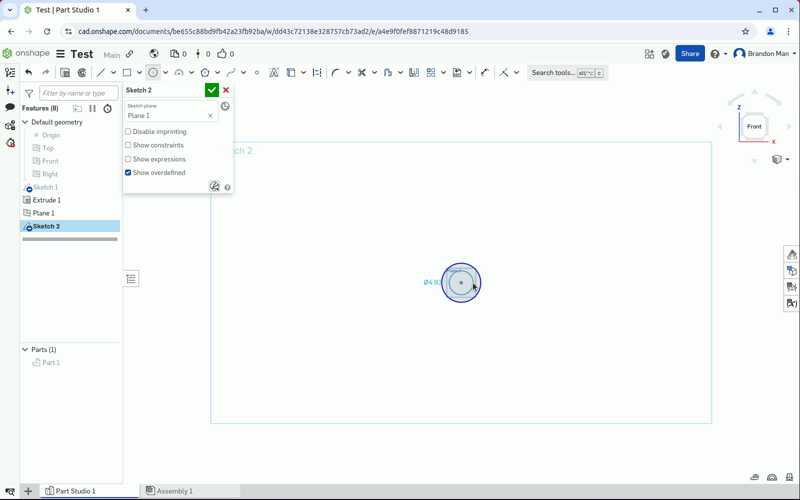
mouse_move(447, 272)
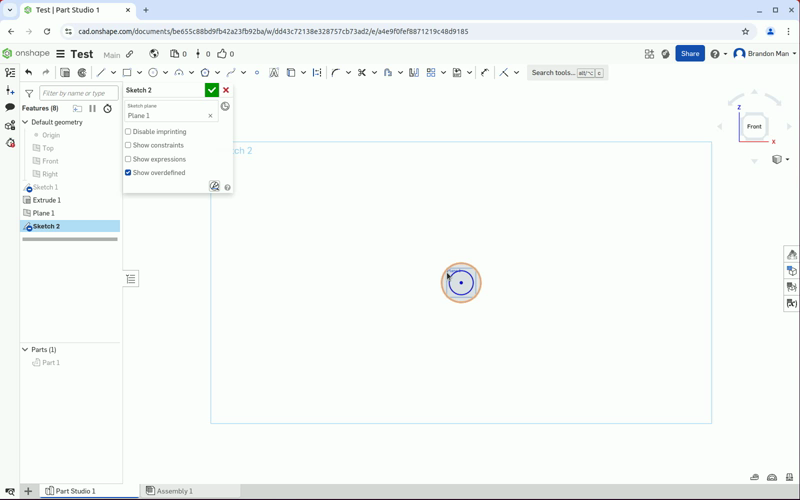
scroll(6)
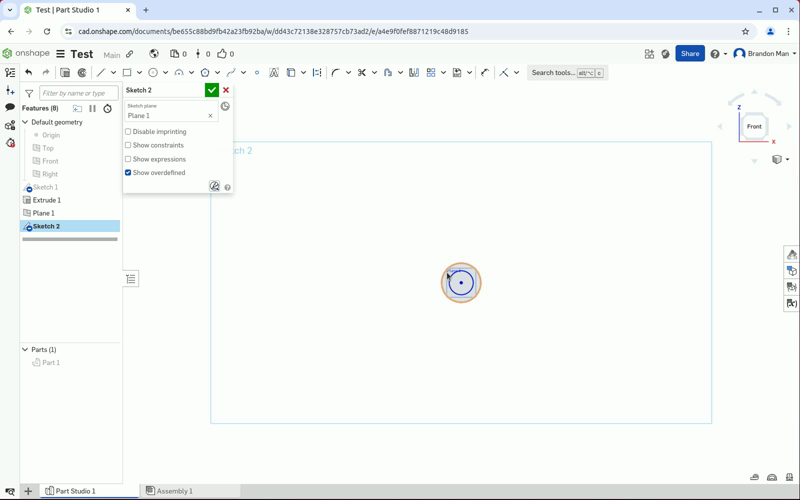
scroll(6)
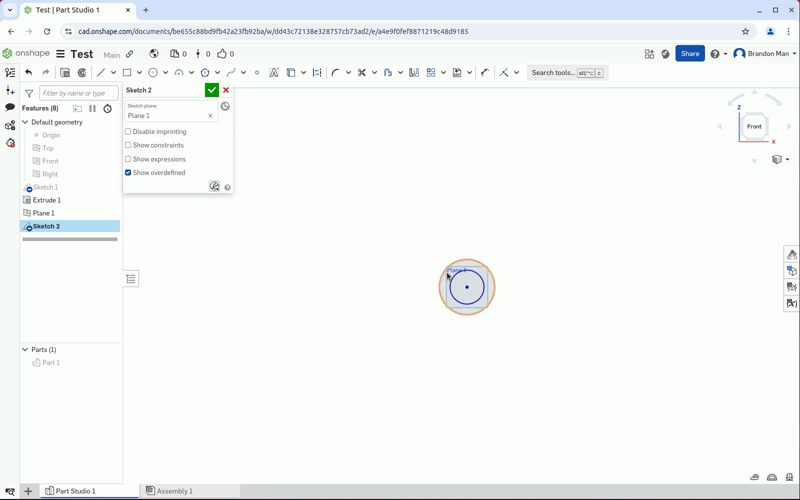
scroll(6)
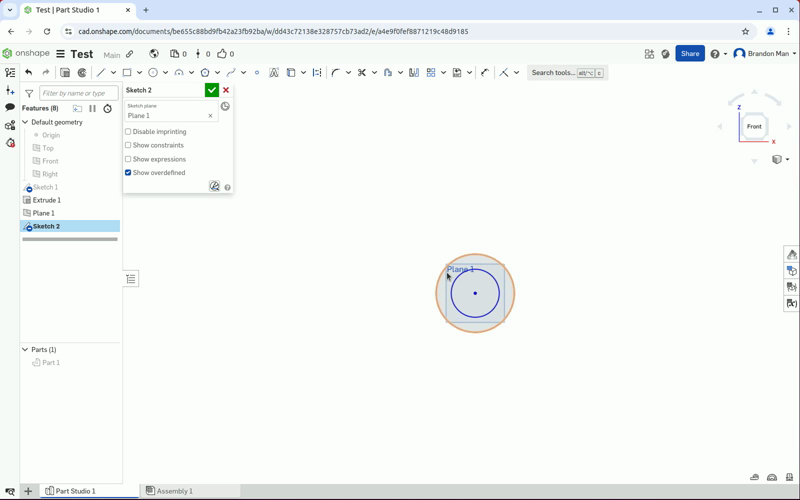
scroll(6)
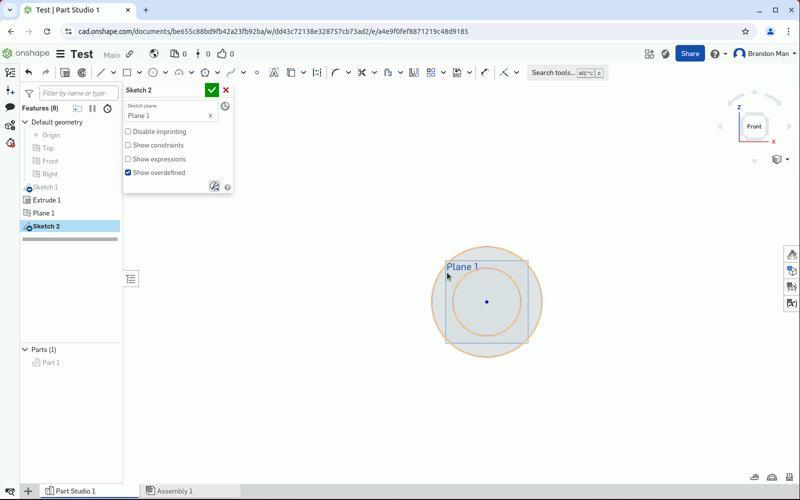
scroll(6)
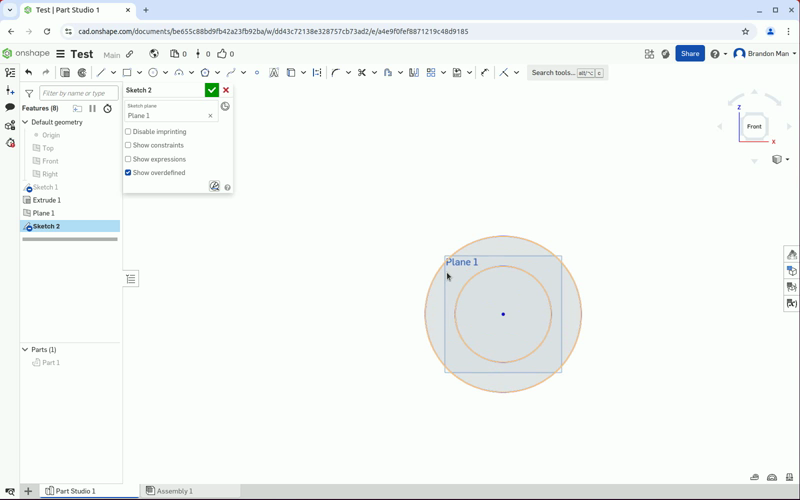
scroll(6)
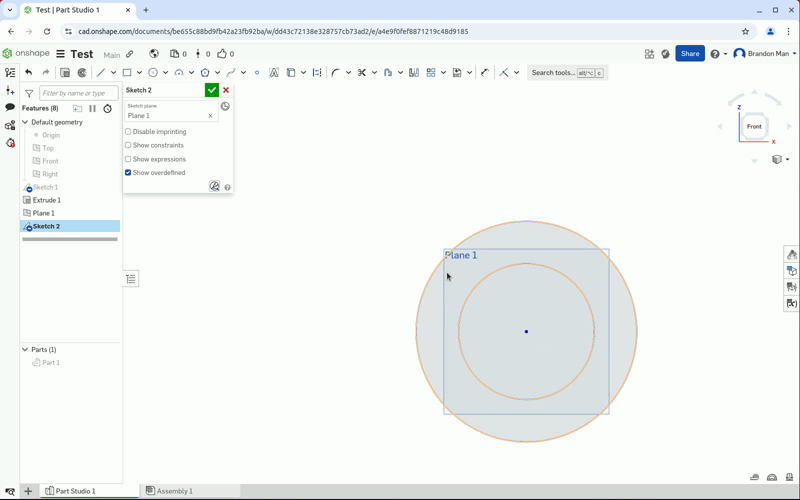
scroll(6)
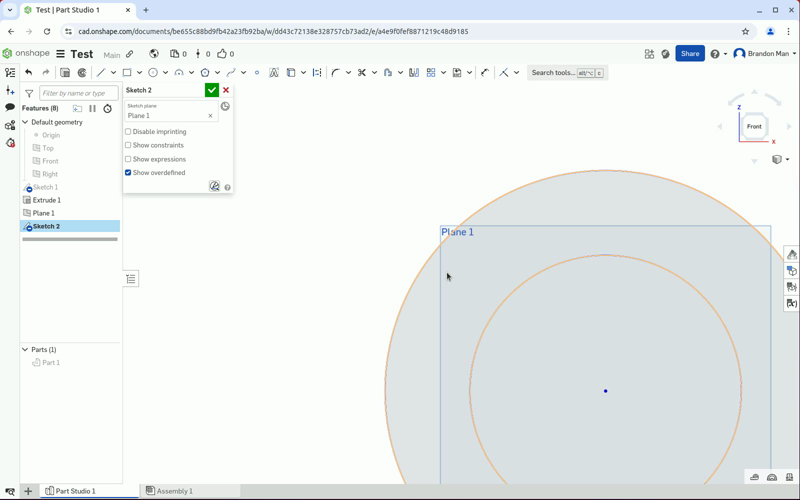
click(447, 272)
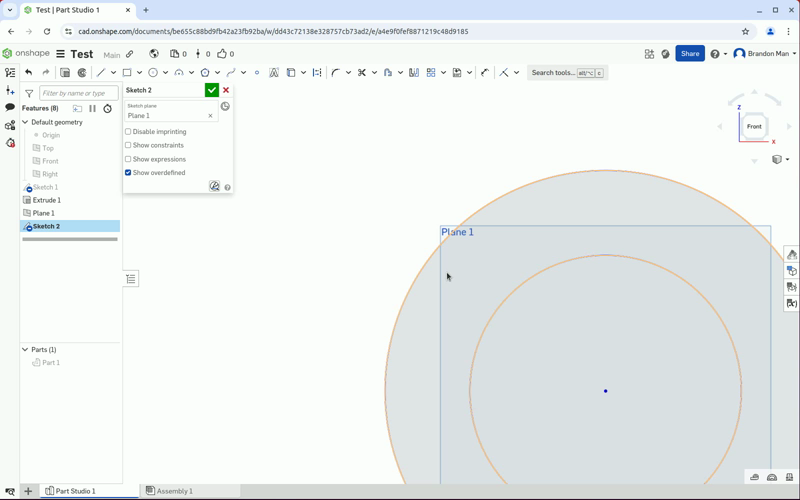
scroll(-6)
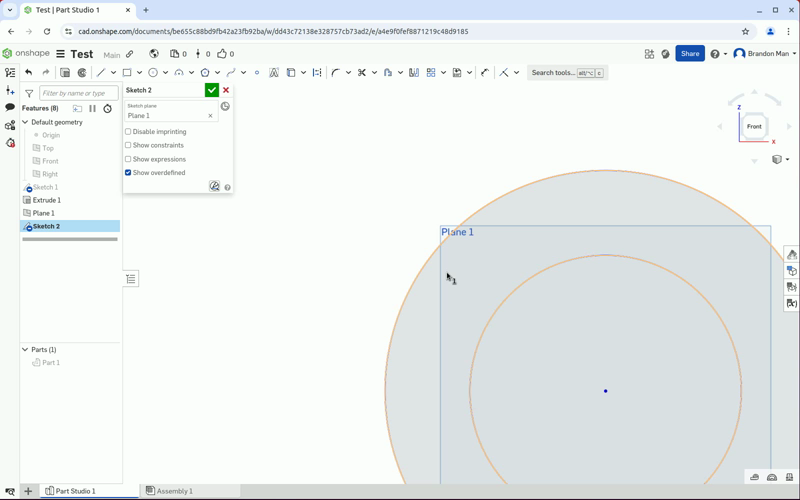
scroll(-6)
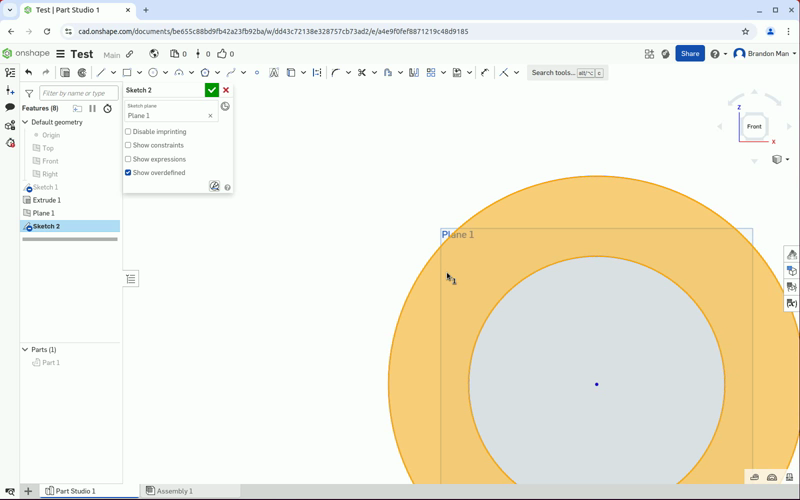
scroll(-6)
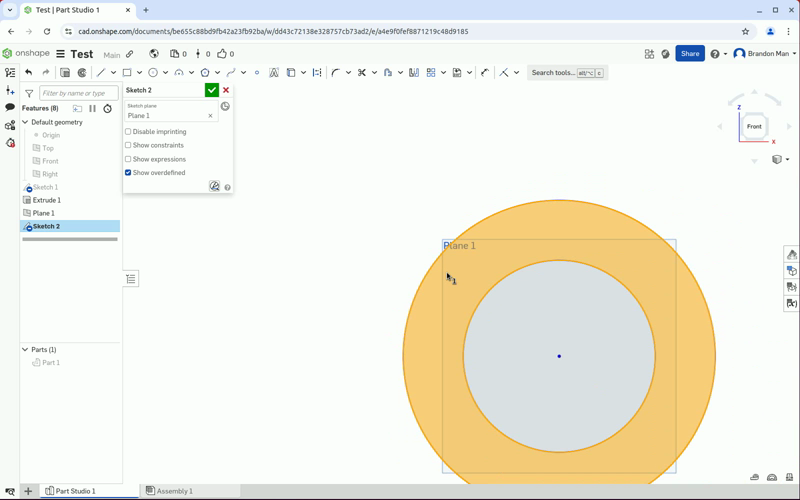
scroll(-6)
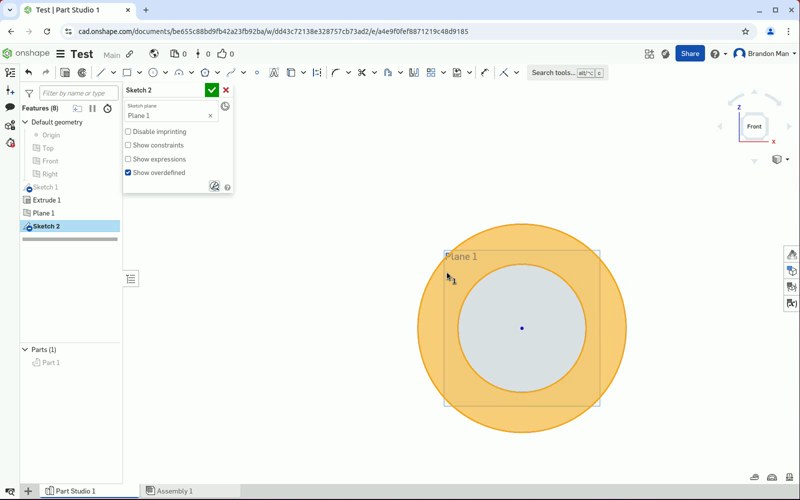
scroll(-6)
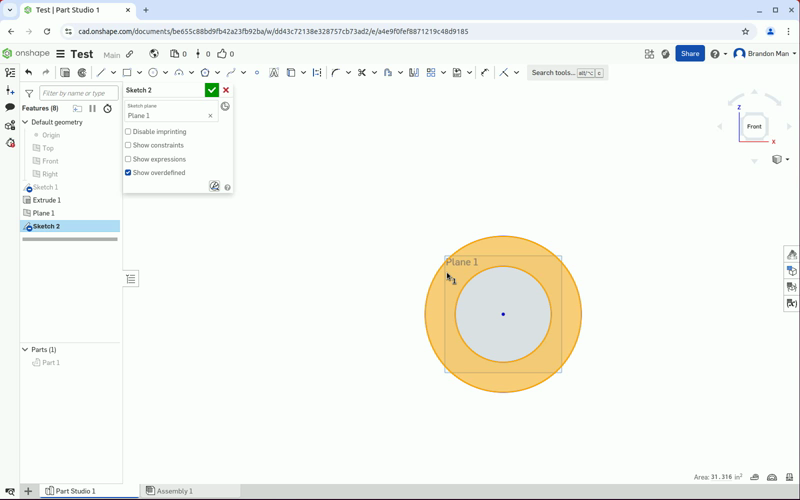
scroll(-6)
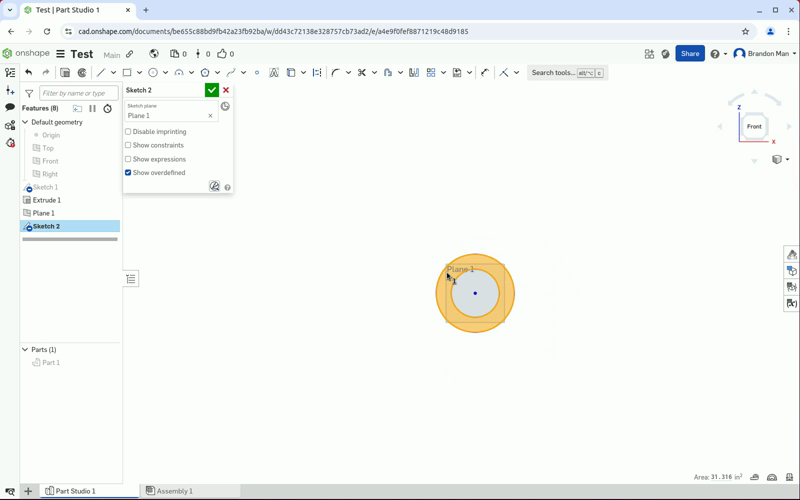
scroll(-6)
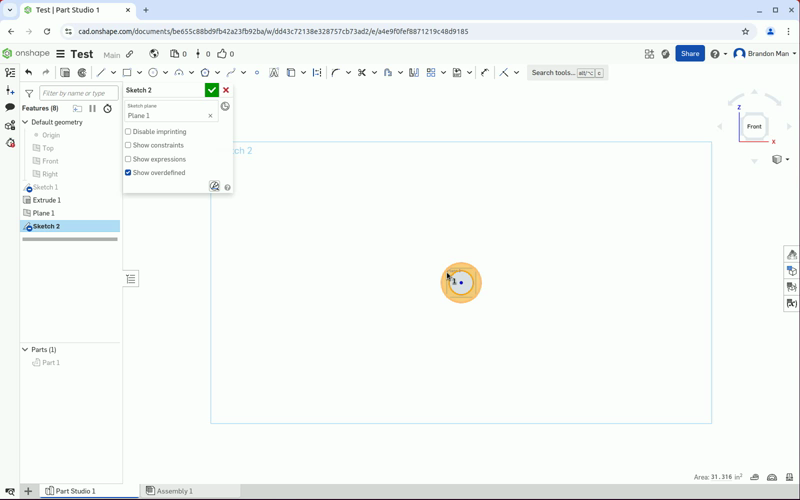
mouse_move(73, 352)
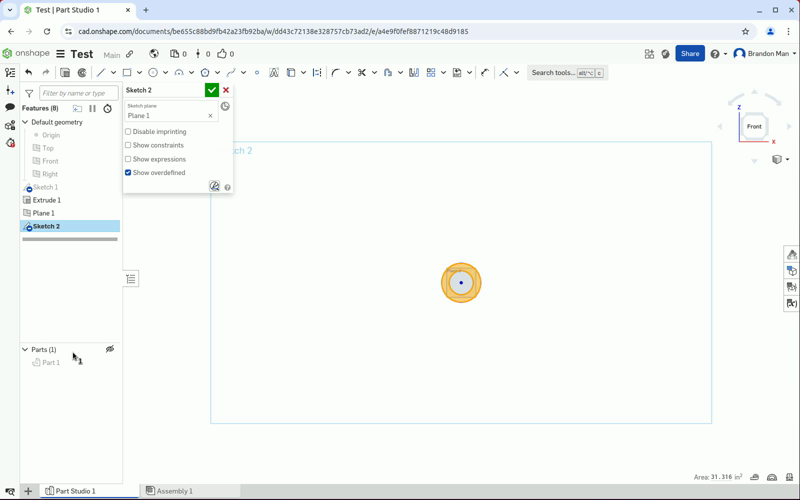
key(shift+y)
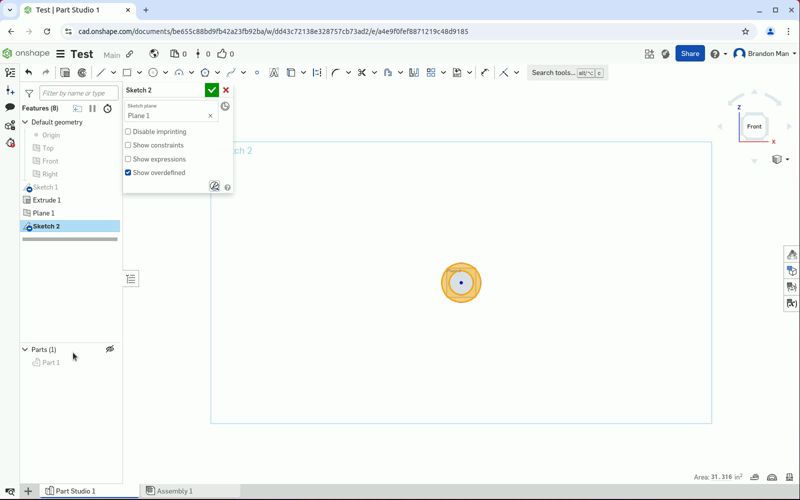
key(shift+e)
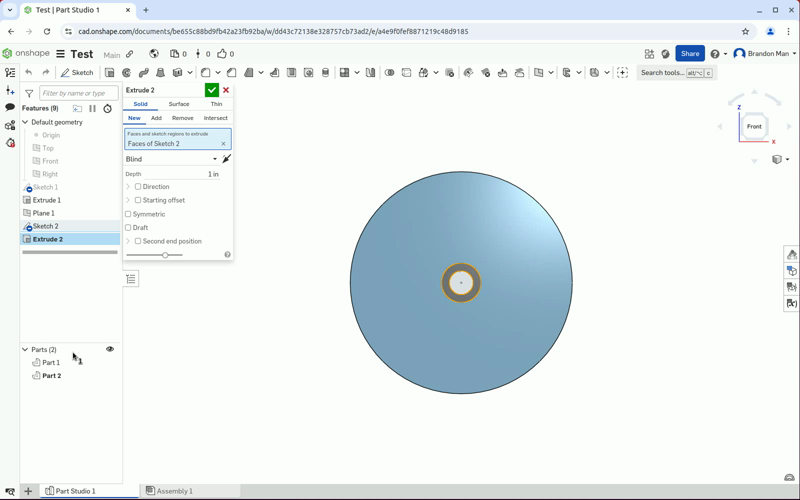
mouse_move(143, 106)
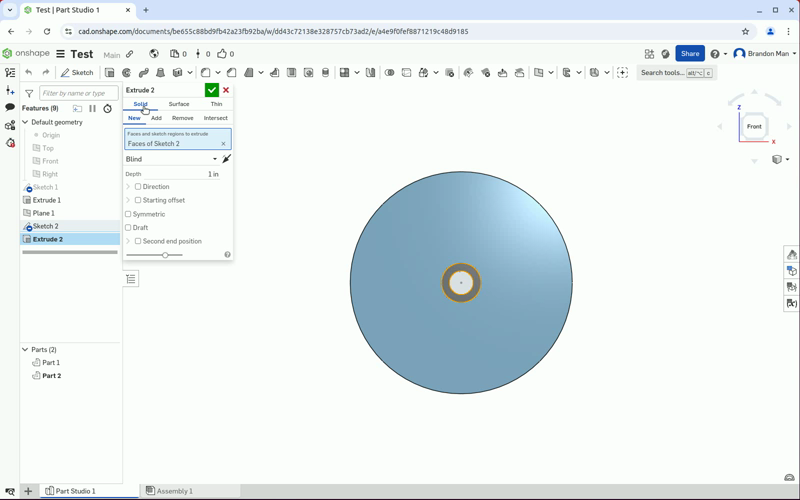
click(143, 106)
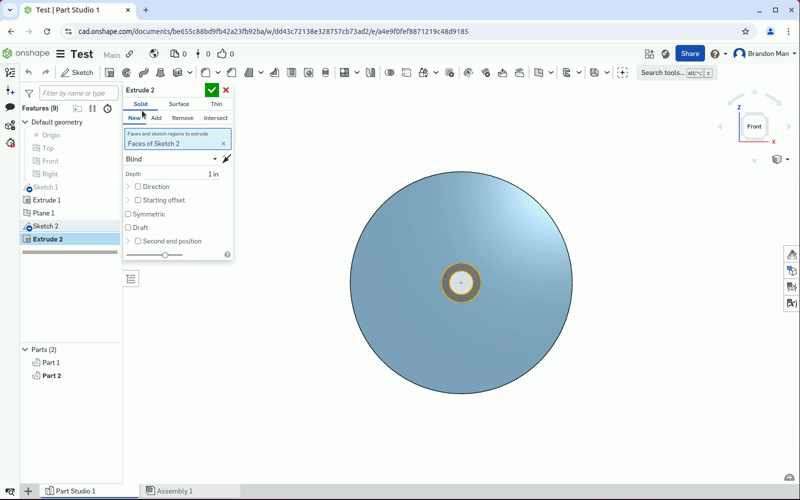
mouse_move(137, 120)
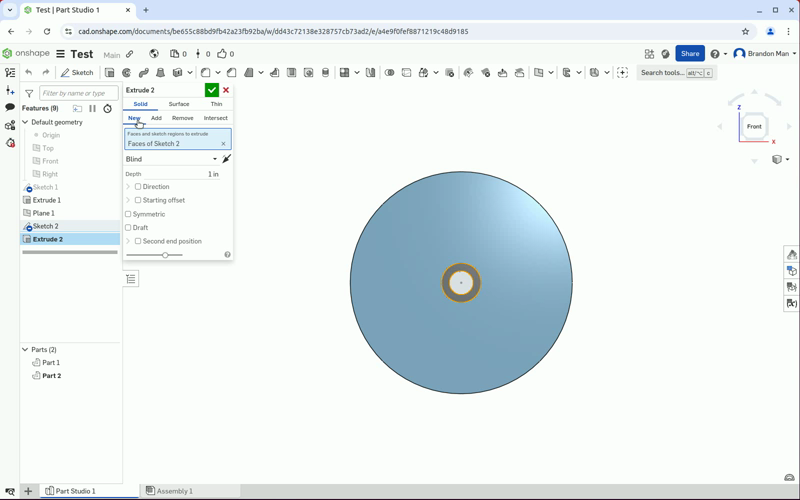
click(137, 120)
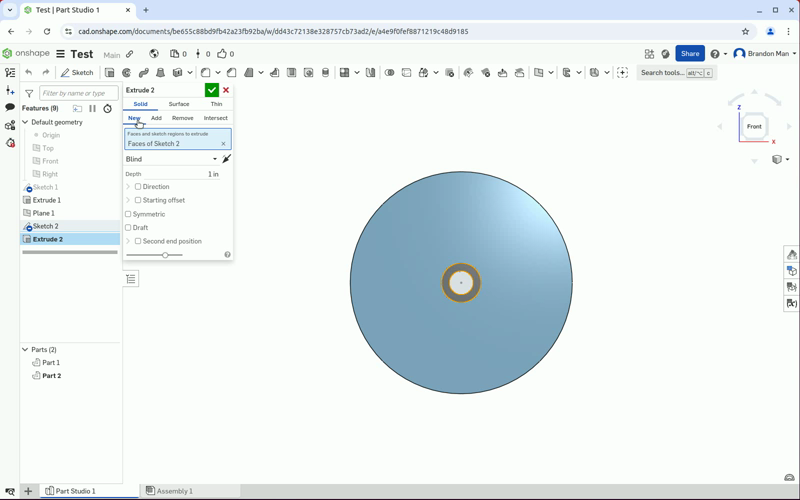
key(tab, 4)
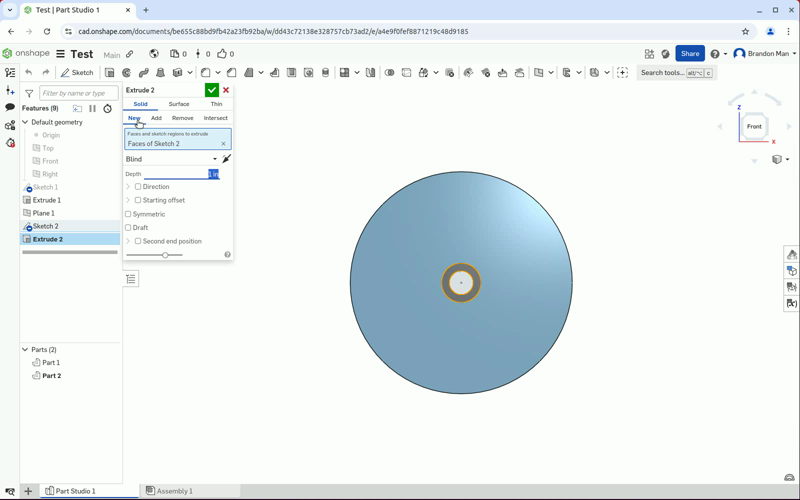
text(1.926)
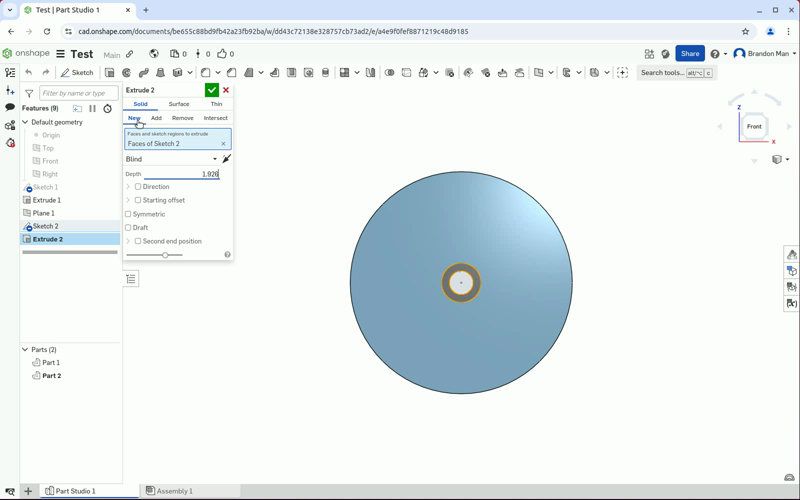
key(enter)
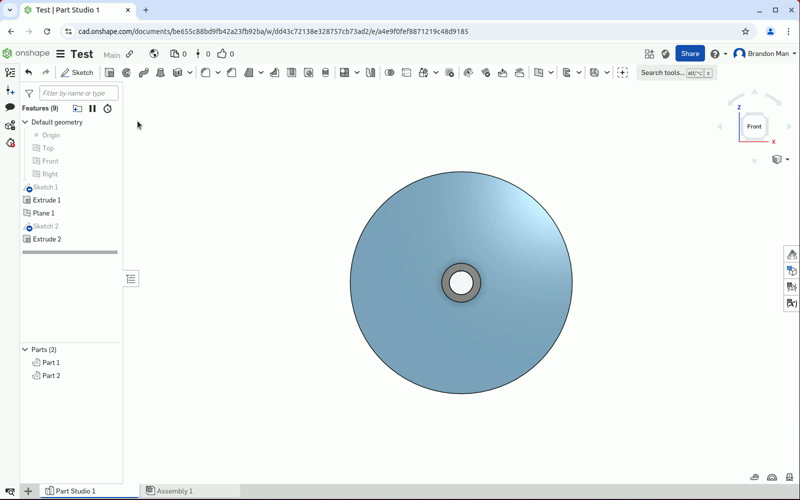
key(shift+h)
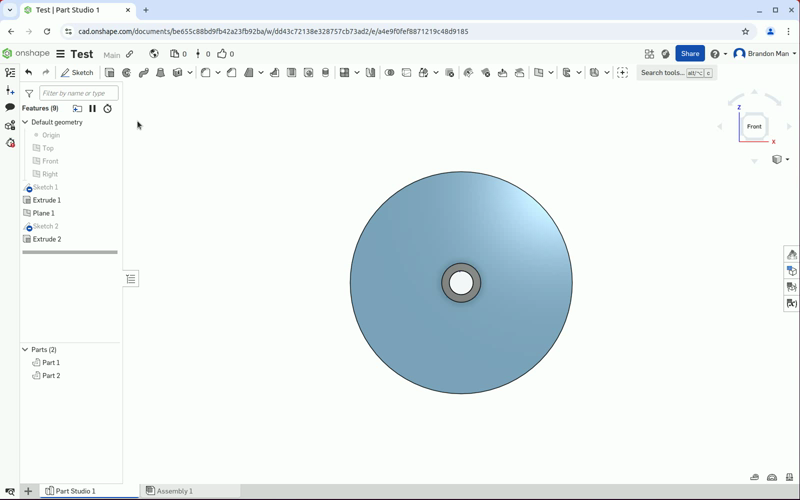
key(shift+h)
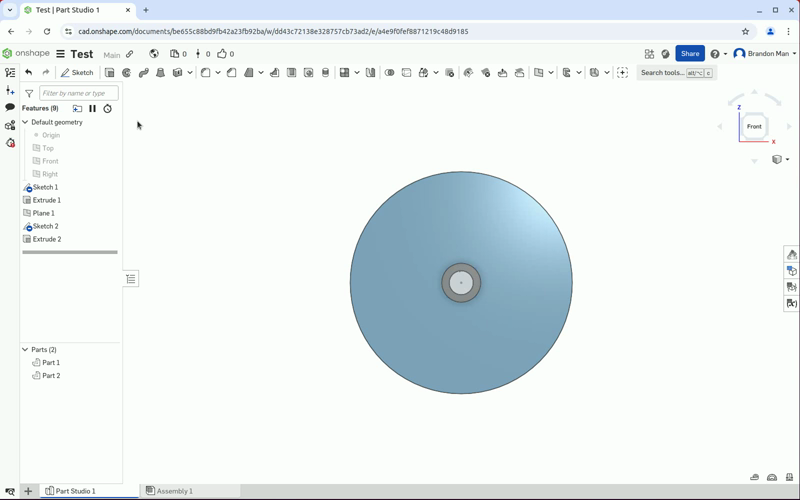
key(shift+7)
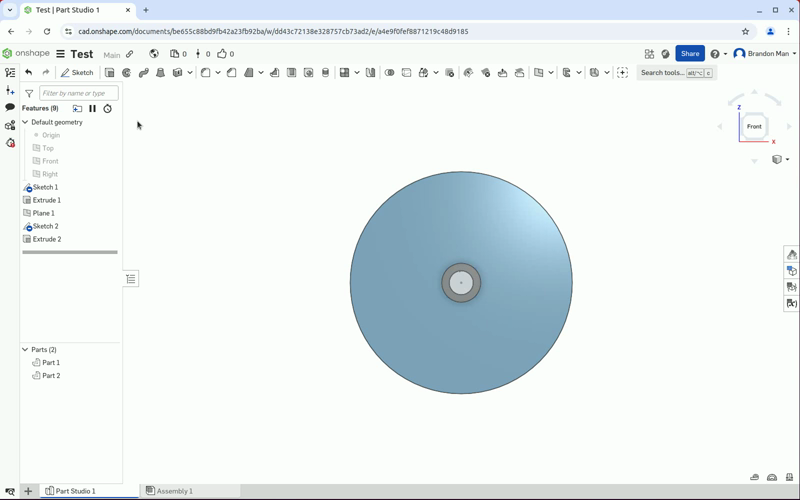
key(left, 2)
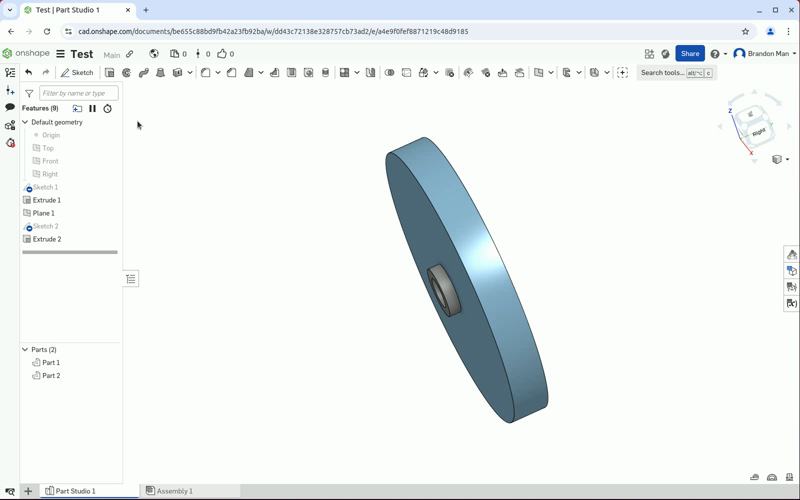
key(down, 2)
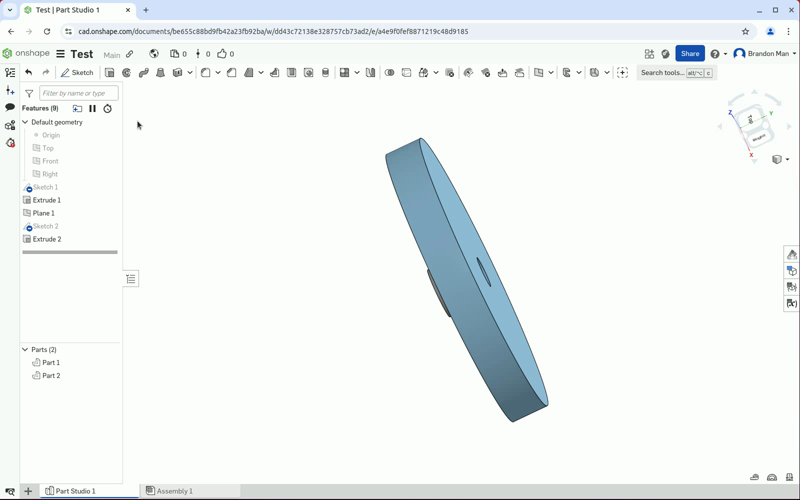
key(up, 2)
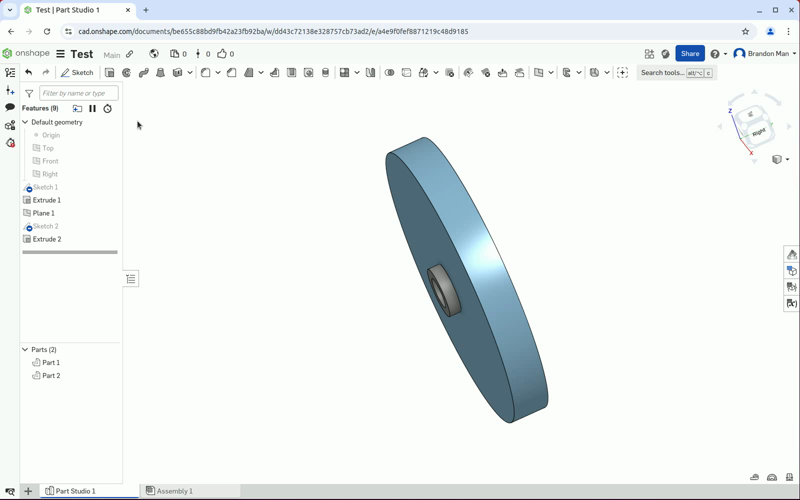
key(right, 2)
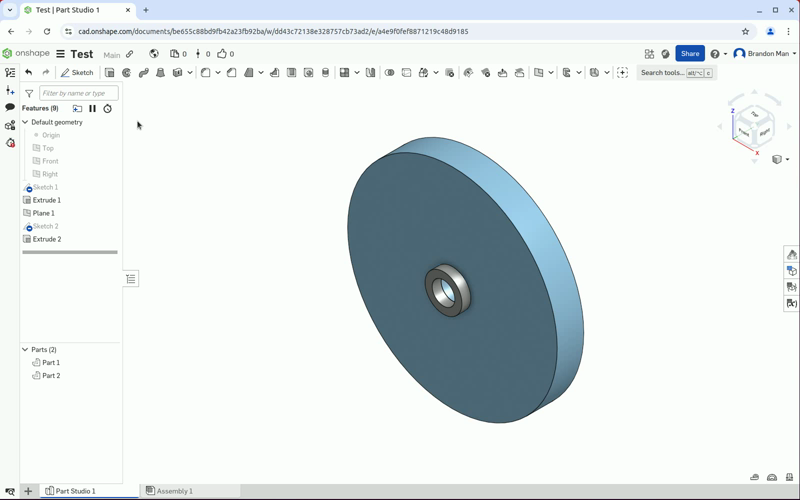
mouse_move(73, 189)
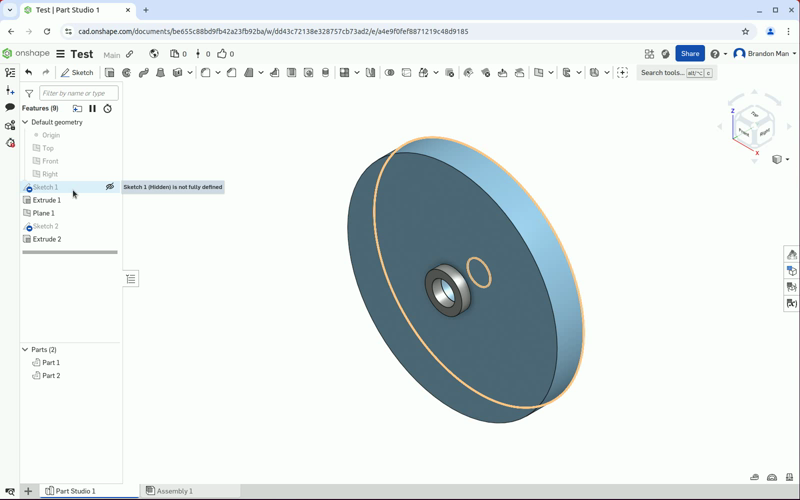
click(73, 189)